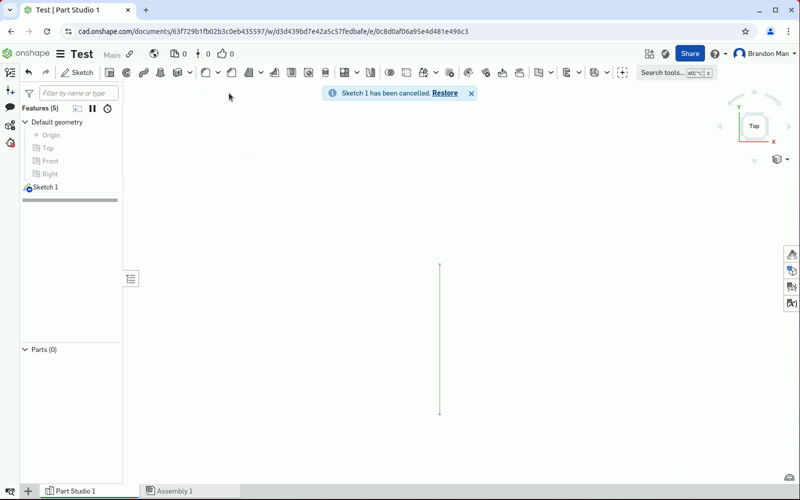
key(shift+h)
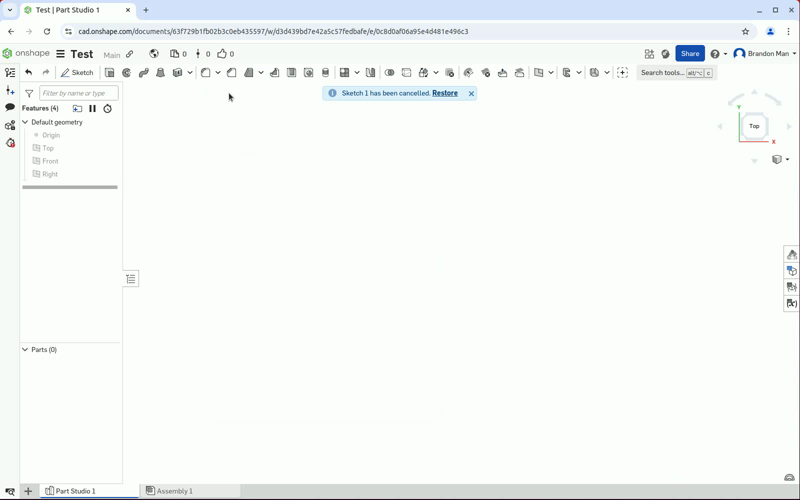
key(shift+s)
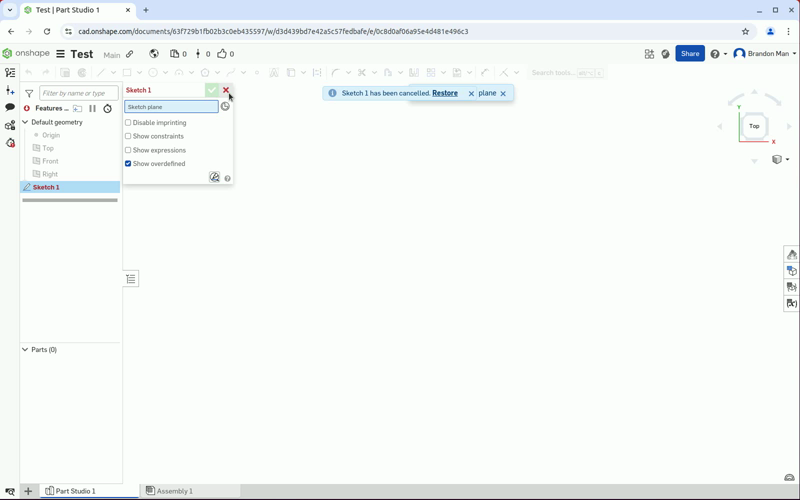
mouse_move(73, 150)
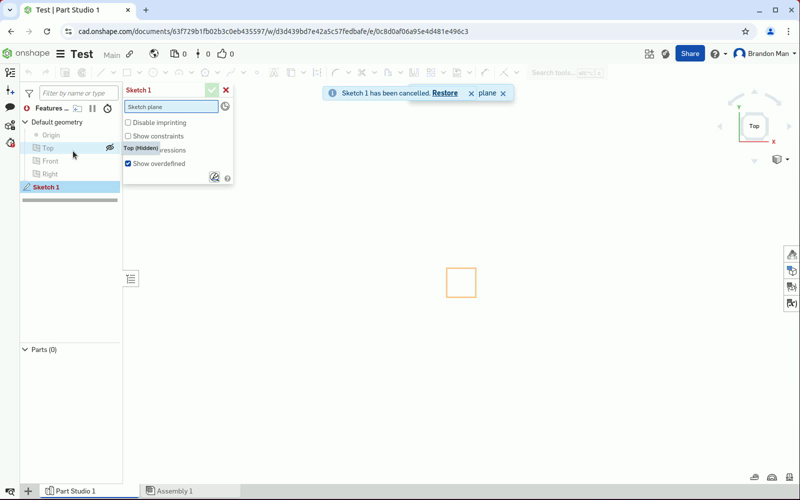
click(73, 150)
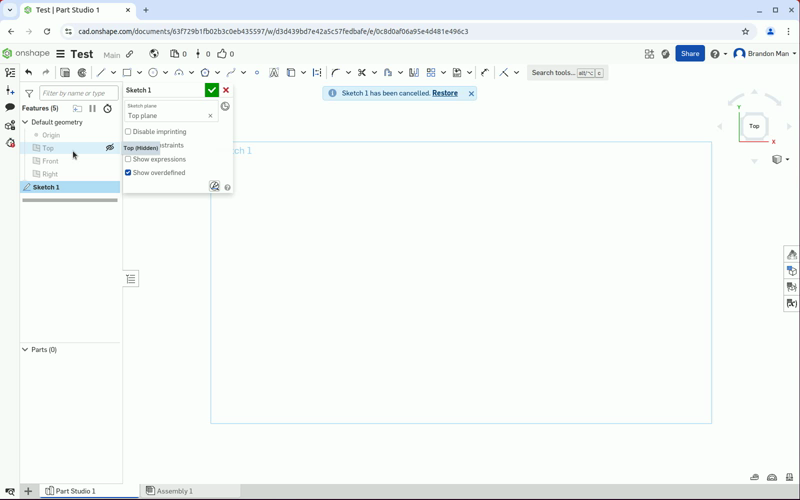
mouse_move(73, 352)
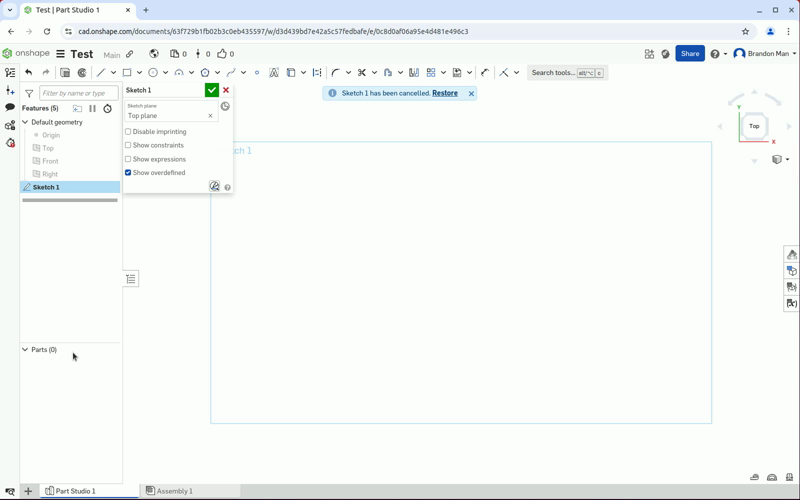
key(y)
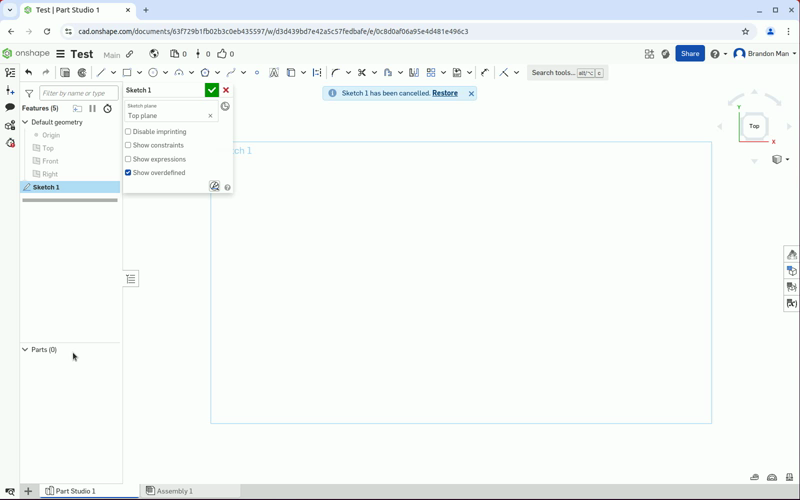
key(l)
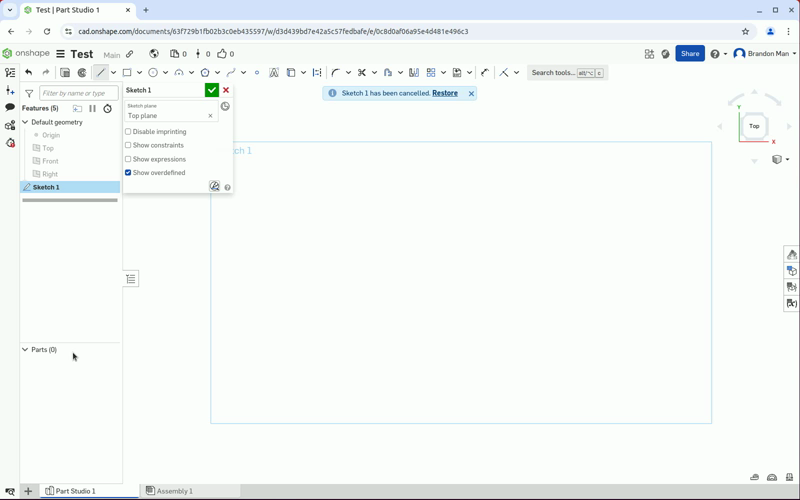
key_down(shift)
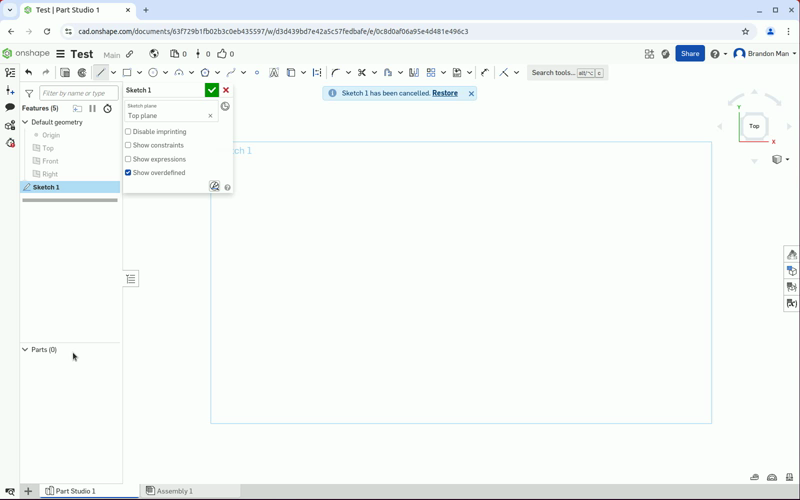
mouse_move(401, 312)
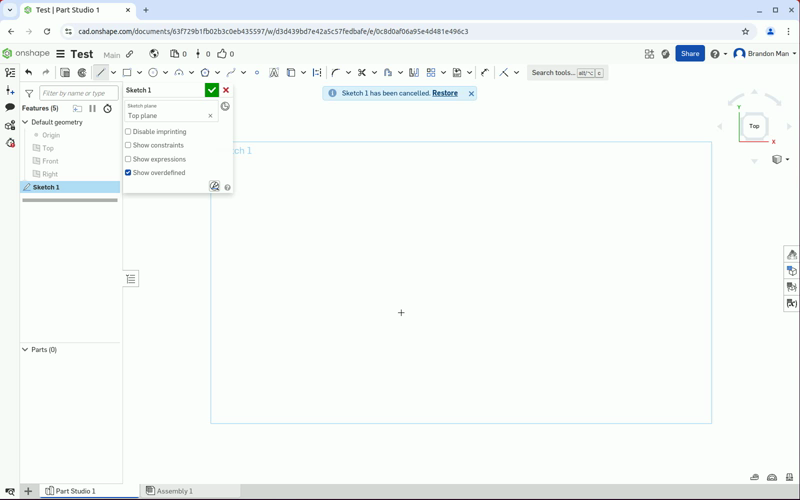
click(401, 312)
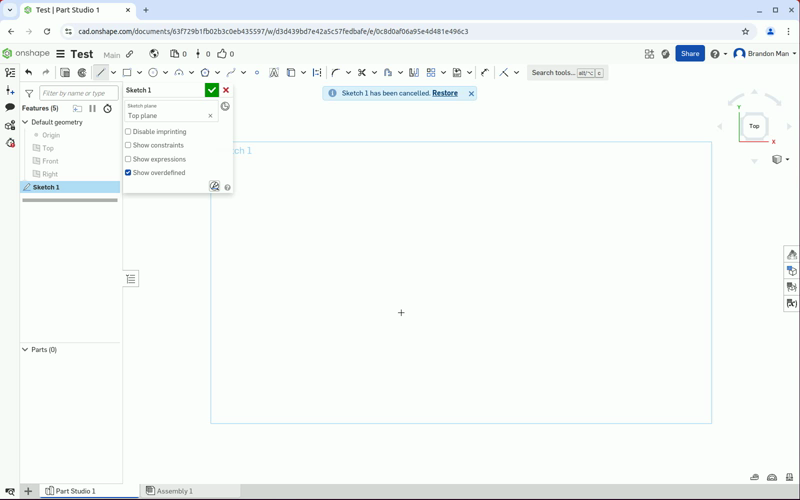
key_up(shift)
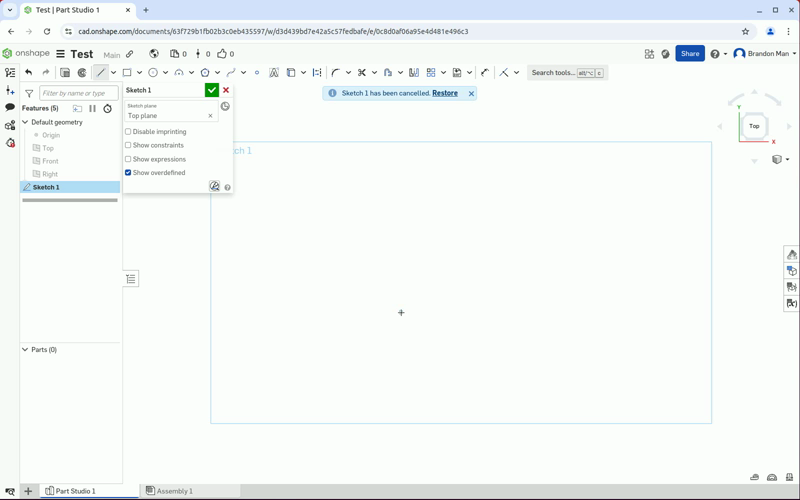
key_down(shift)
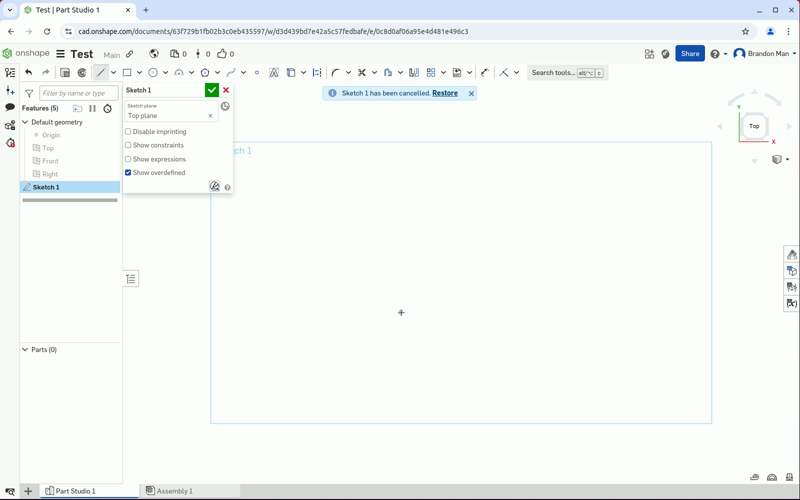
mouse_move(519, 312)
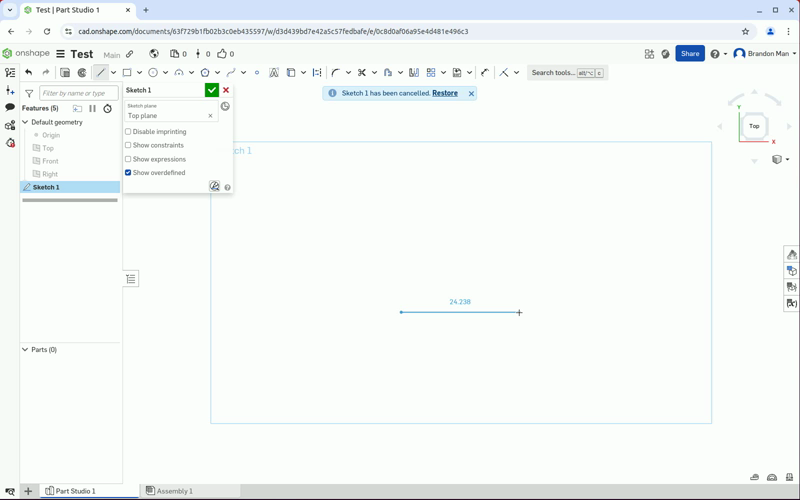
click(519, 312)
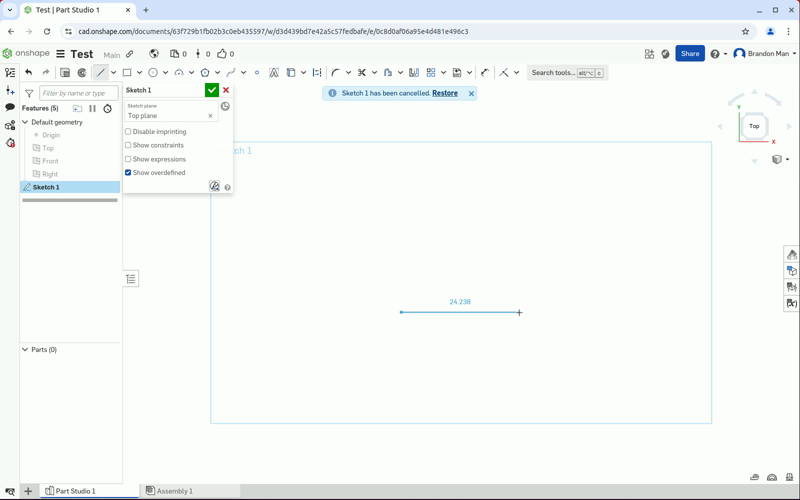
key_up(shift)
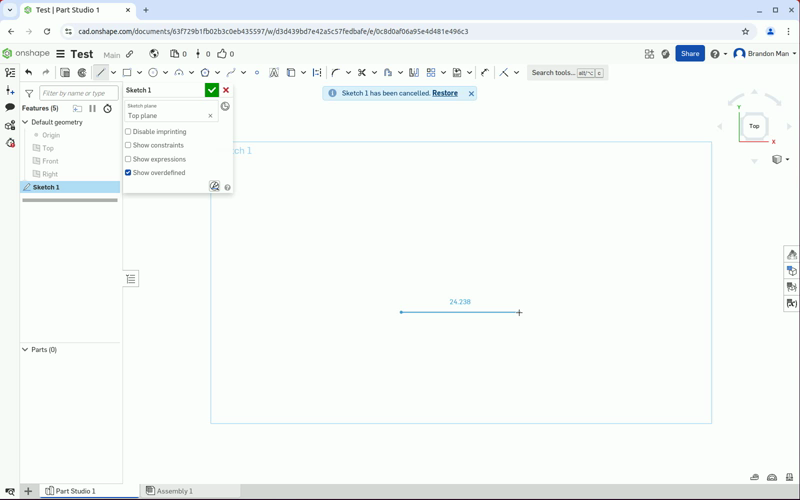
key_down(shift)
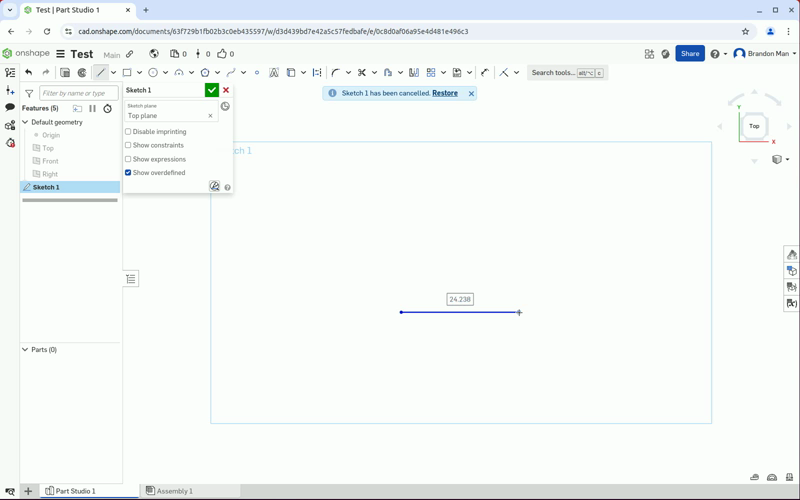
mouse_move(549, 312)
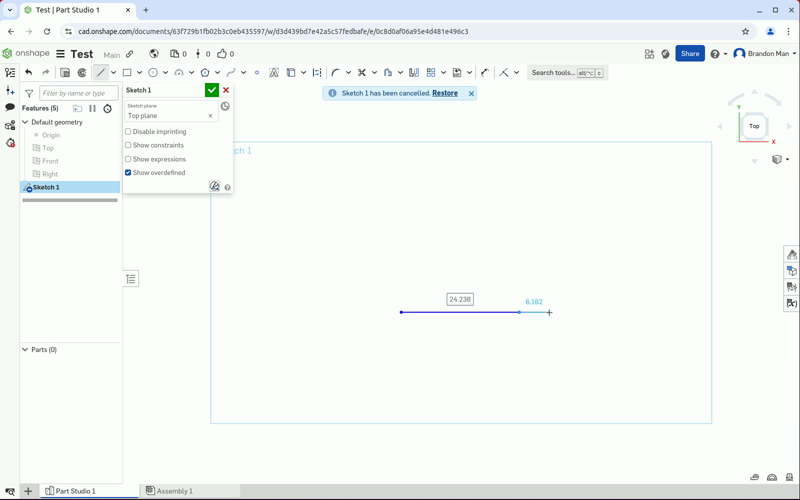
mouse_move(519, 253)
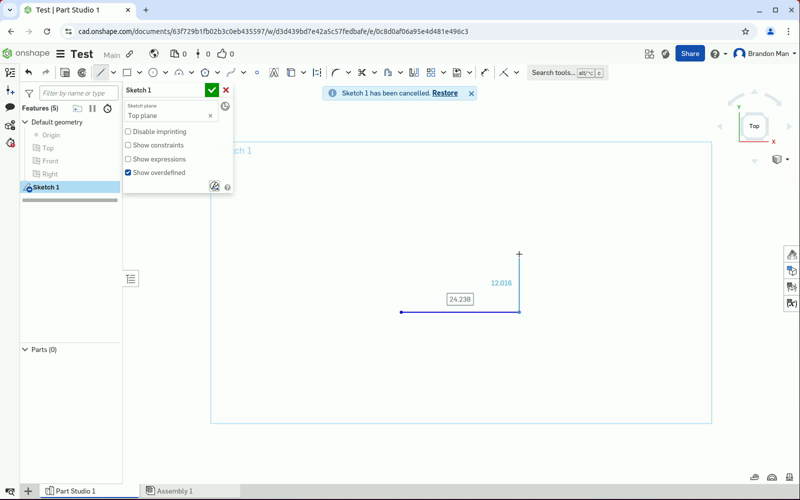
click(519, 253)
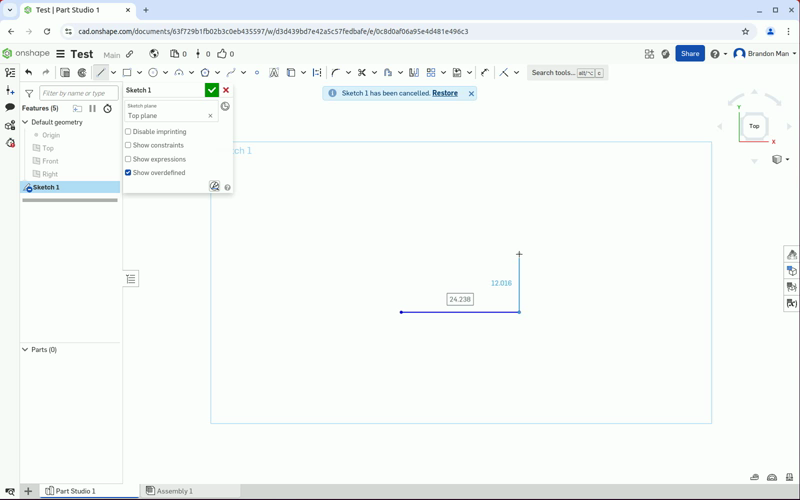
key_up(shift)
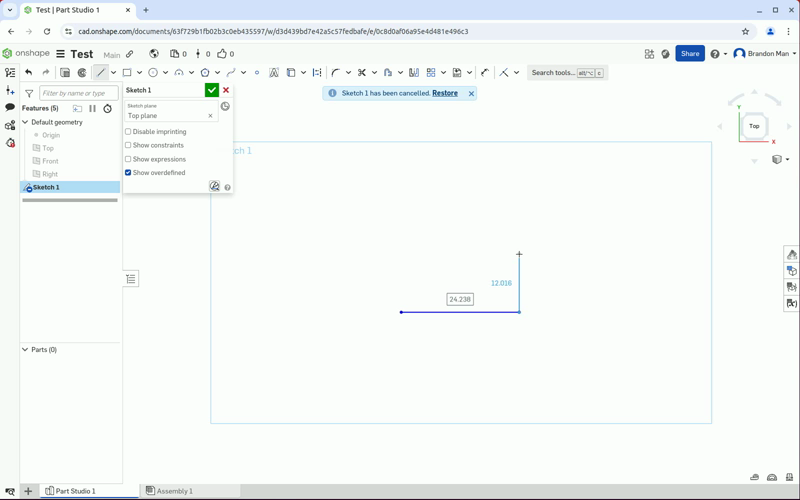
key_down(shift)
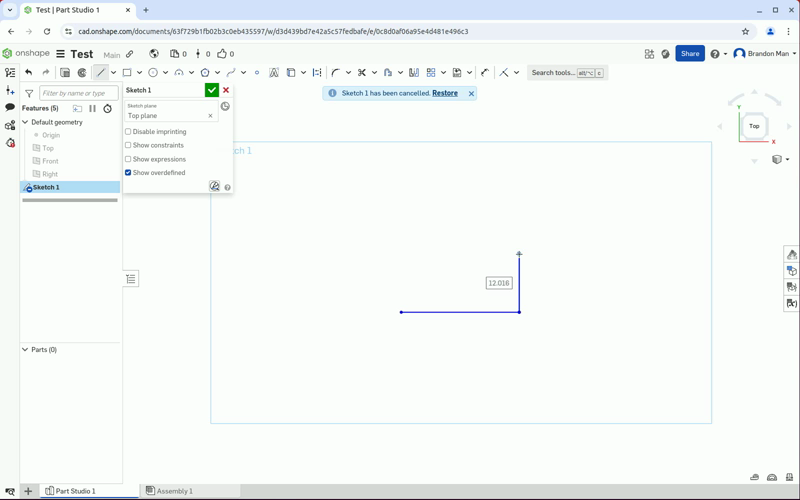
mouse_move(401, 253)
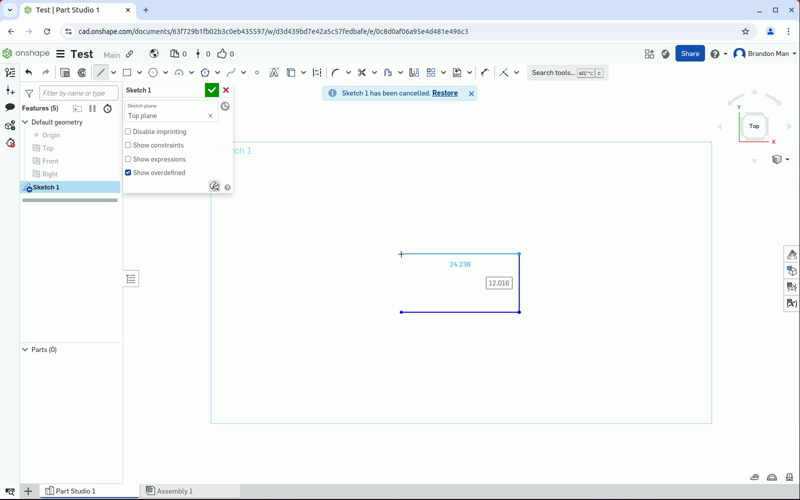
click(401, 253)
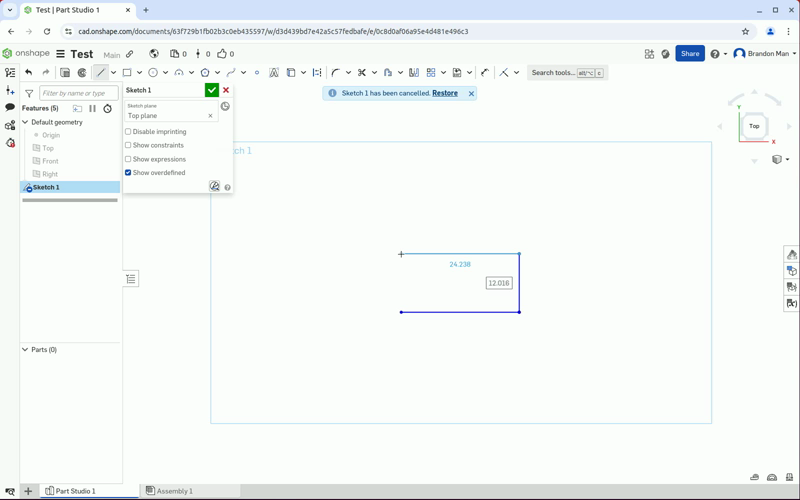
key_up(shift)
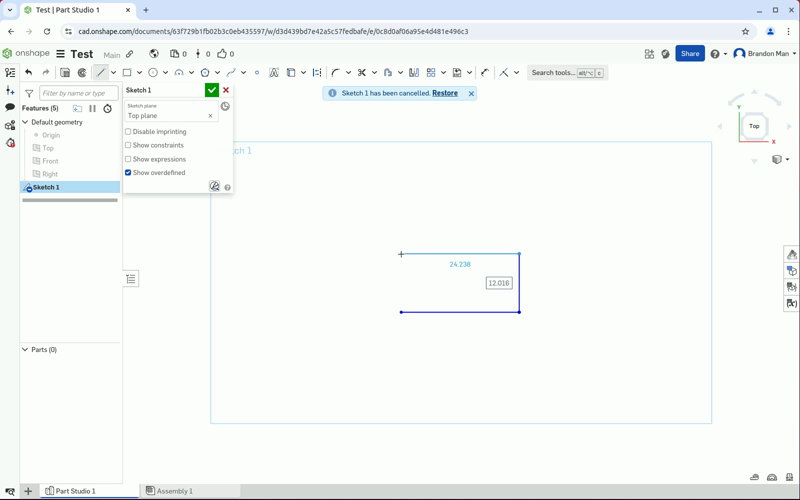
mouse_move(431, 253)
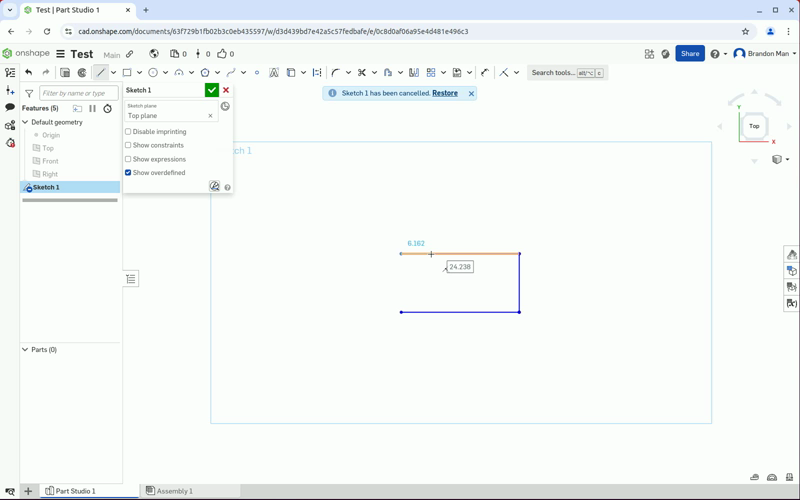
key_down(shift)
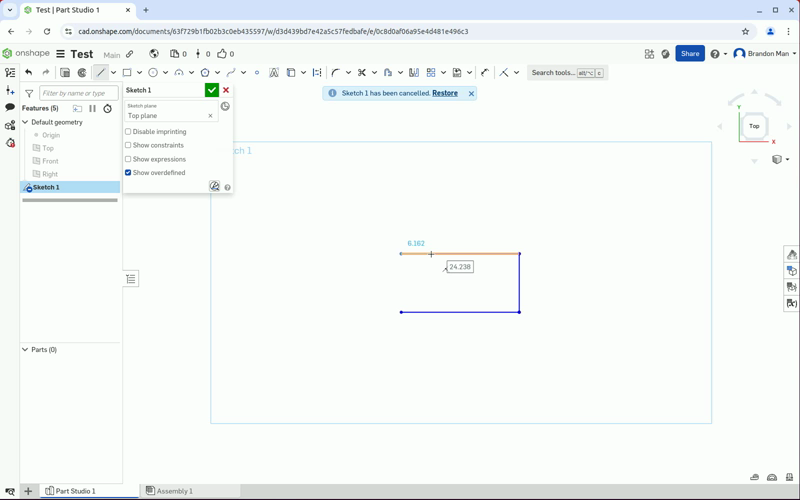
mouse_move(401, 312)
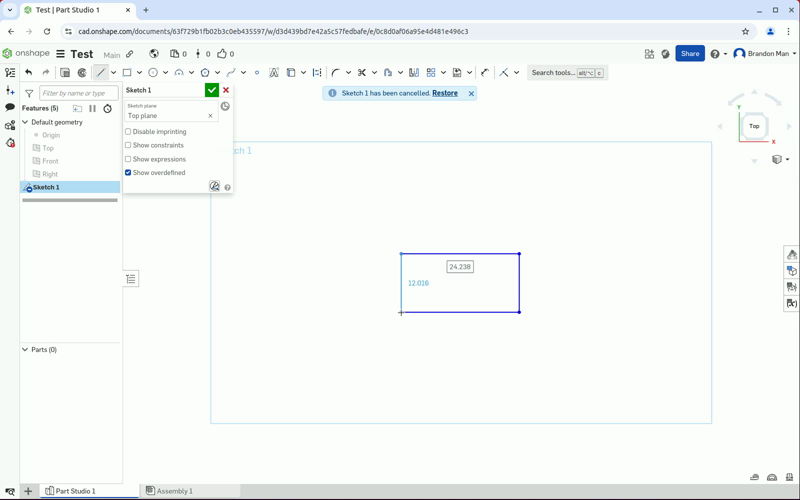
key_up(shift)
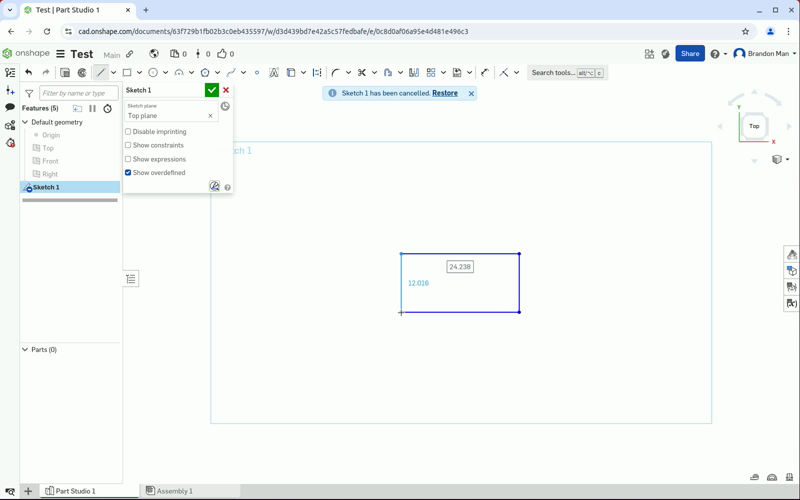
click(401, 312)
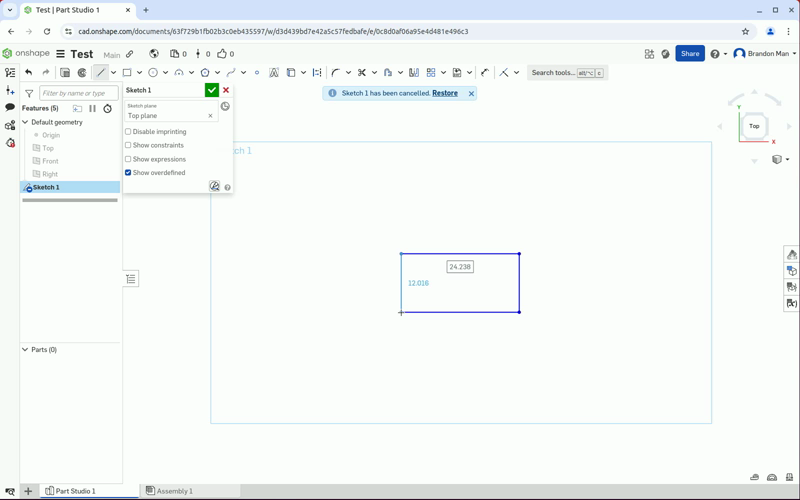
key(esc)
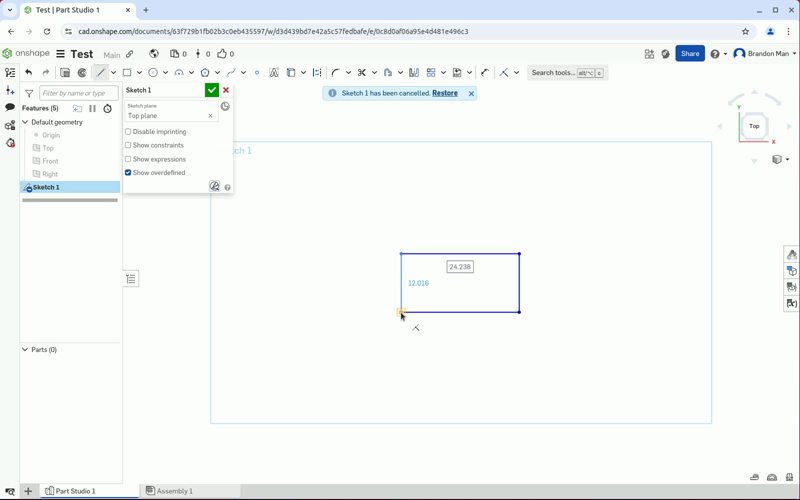
mouse_move(430, 304)
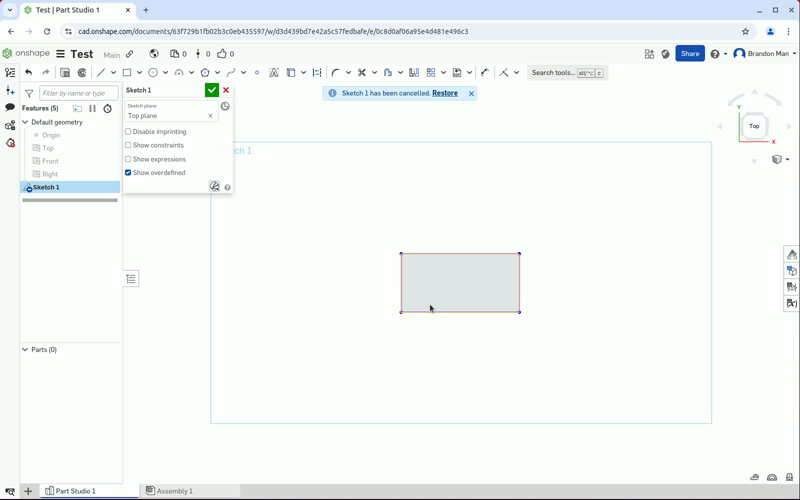
click(430, 304)
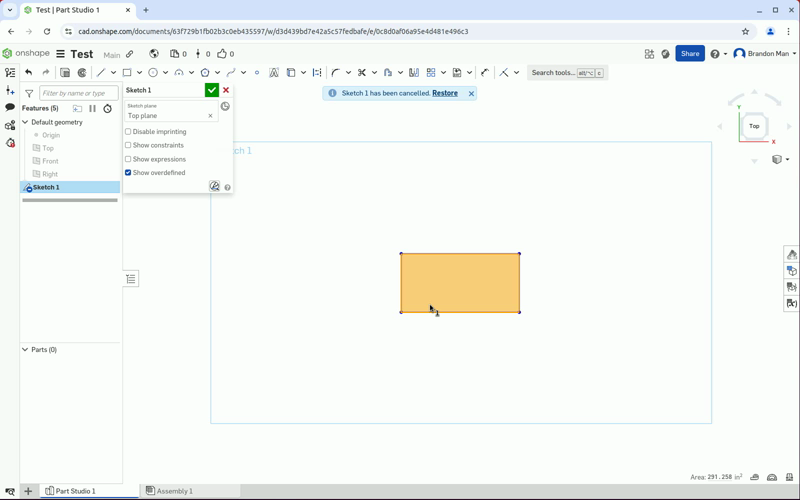
mouse_move(73, 352)
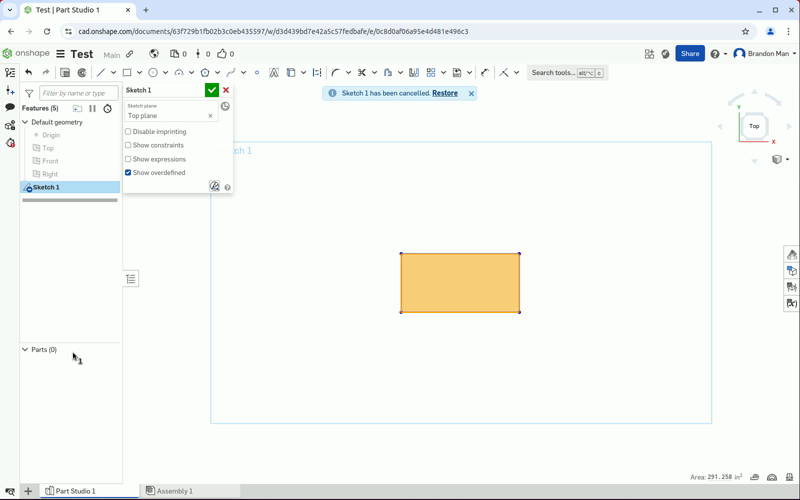
key(shift+y)
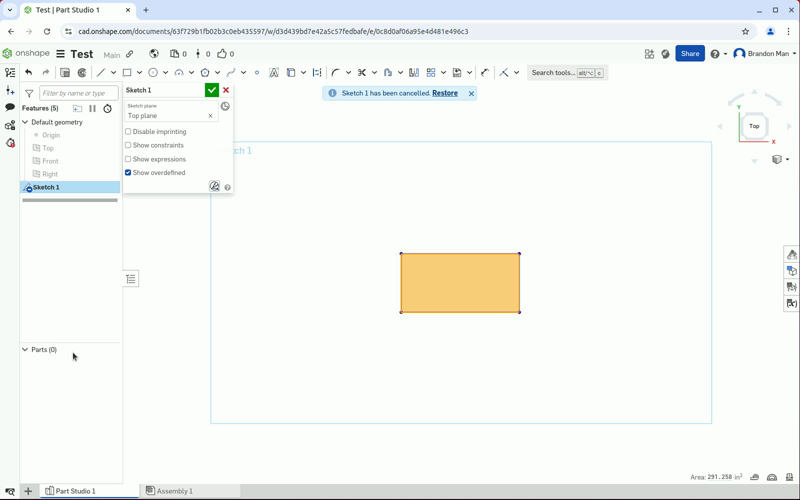
key(shift+e)
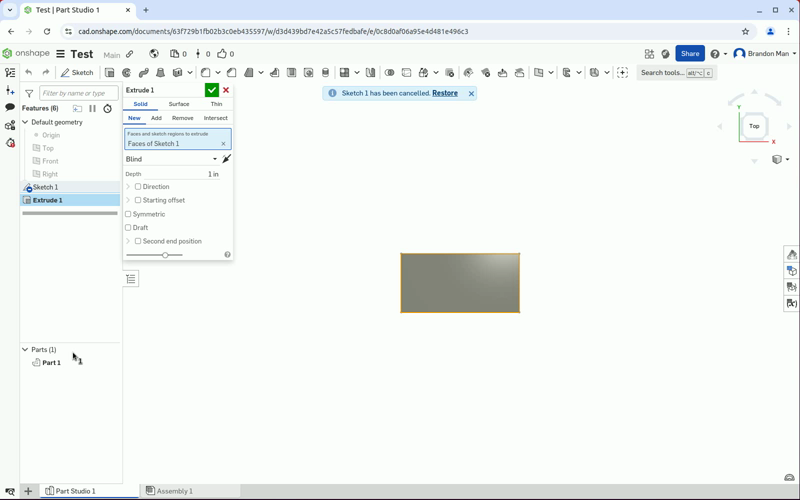
mouse_move(143, 106)
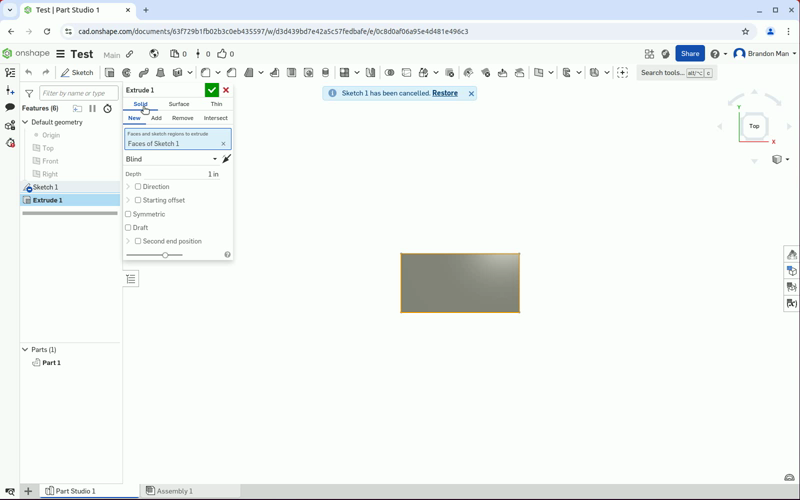
click(143, 106)
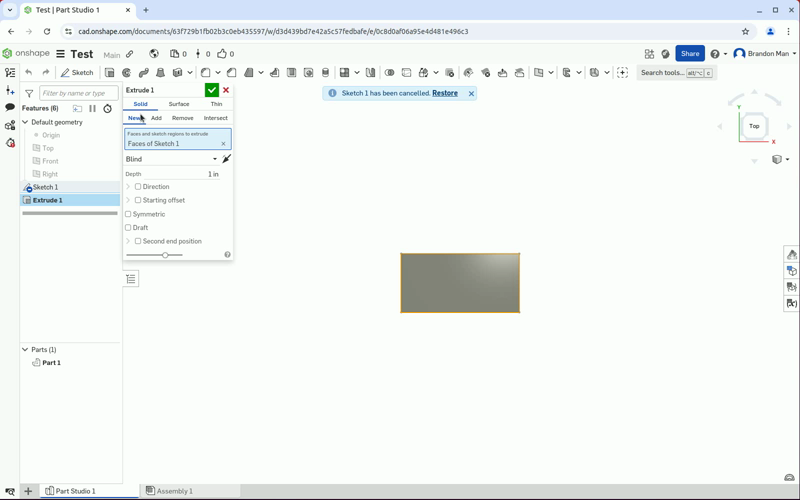
mouse_move(137, 120)
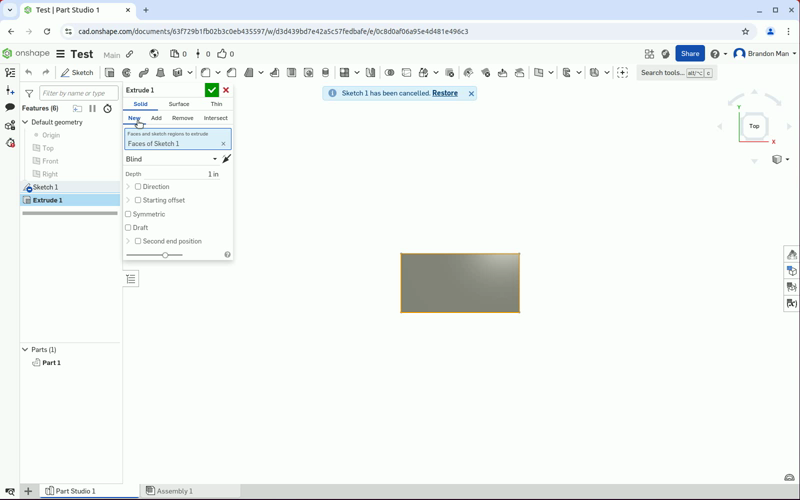
click(137, 120)
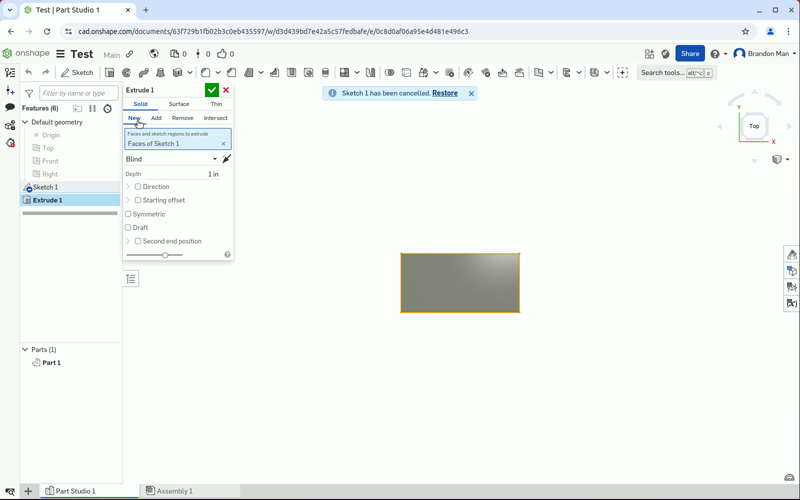
key(tab, 4)
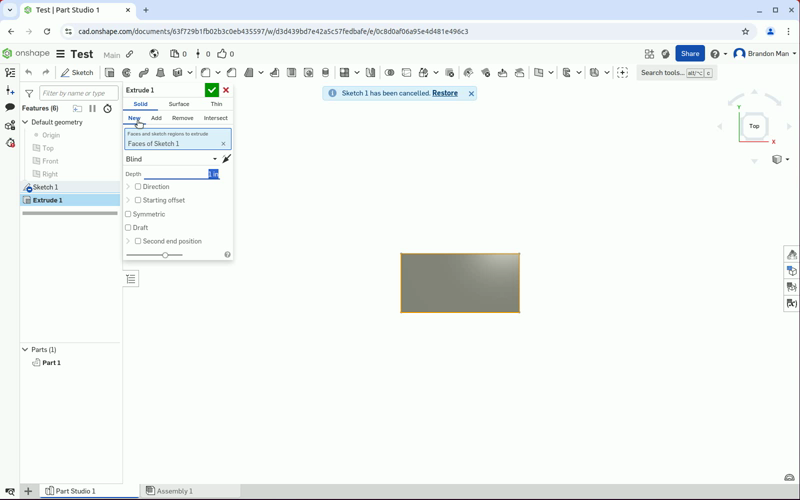
text(0.241)
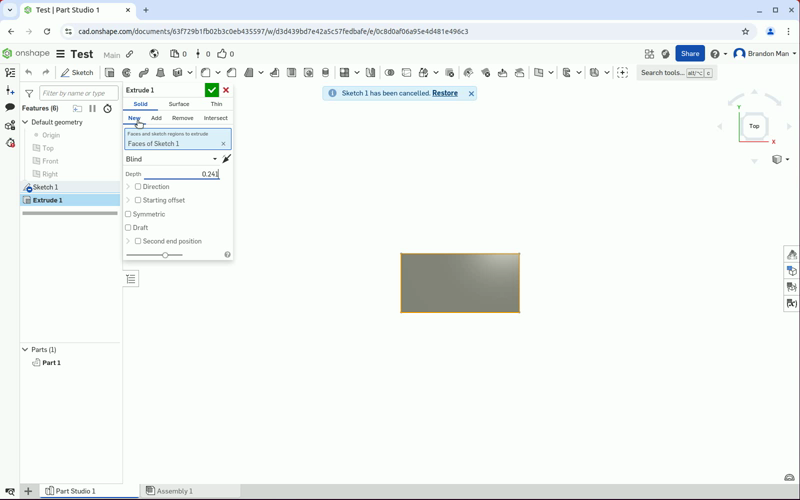
key(enter)
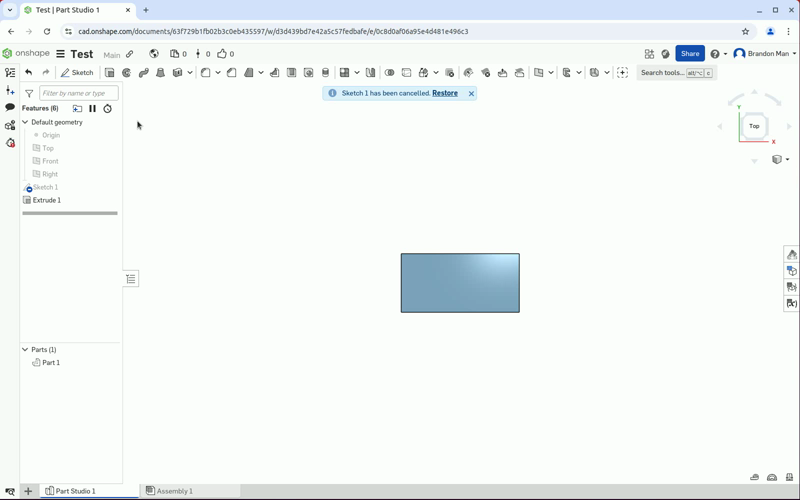
key(shift+h)
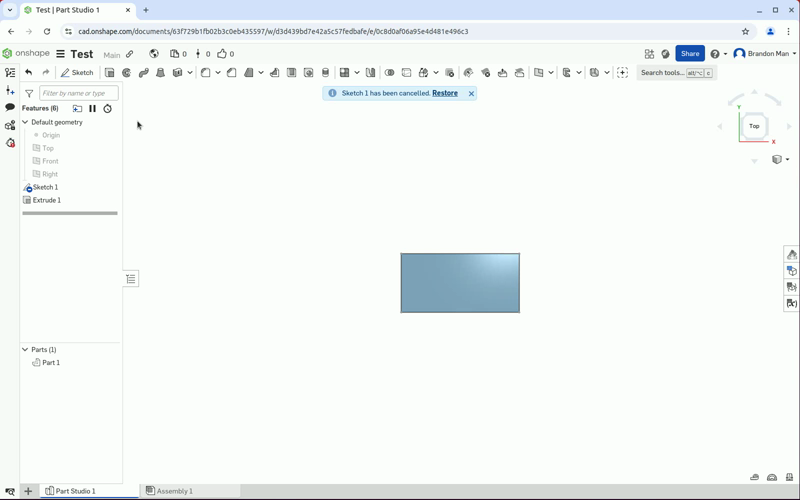
key(shift+h)
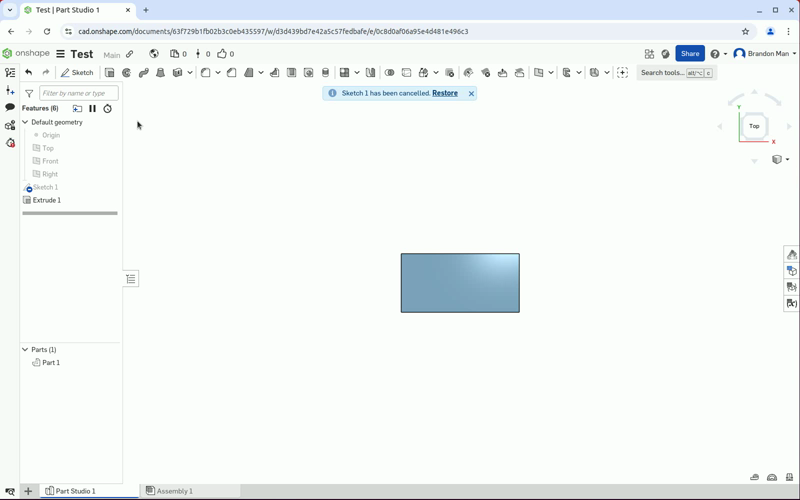
mouse_move(73, 189)
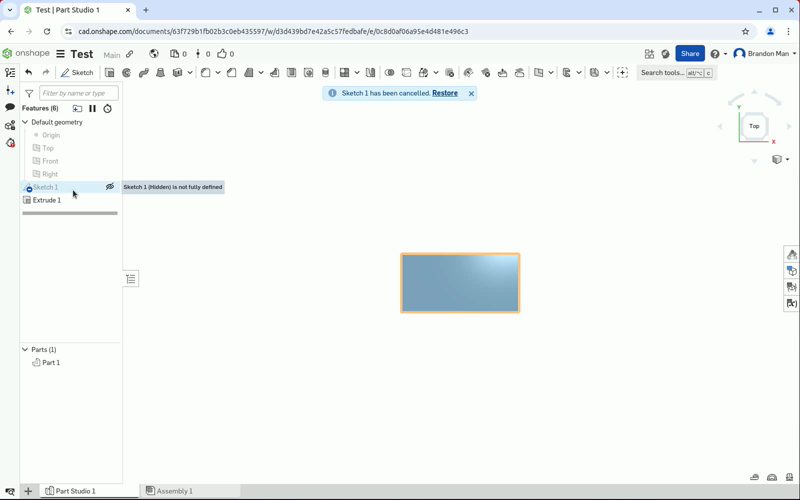
click(73, 189)
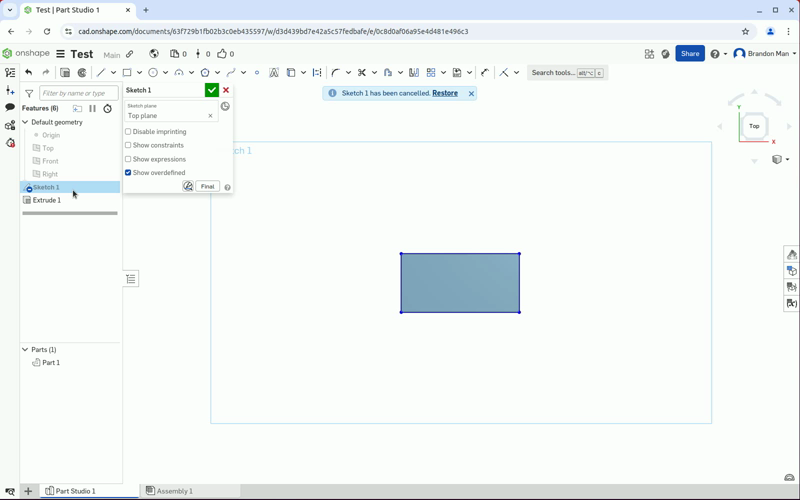
mouse_move(229, 92)
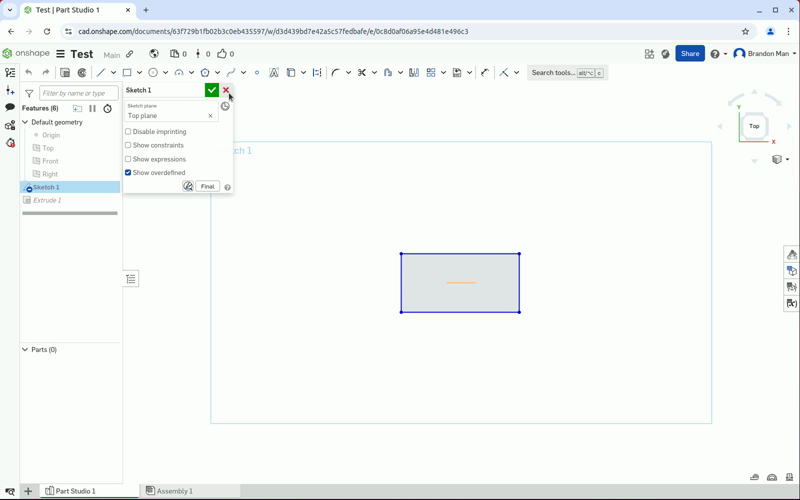
click(229, 92)
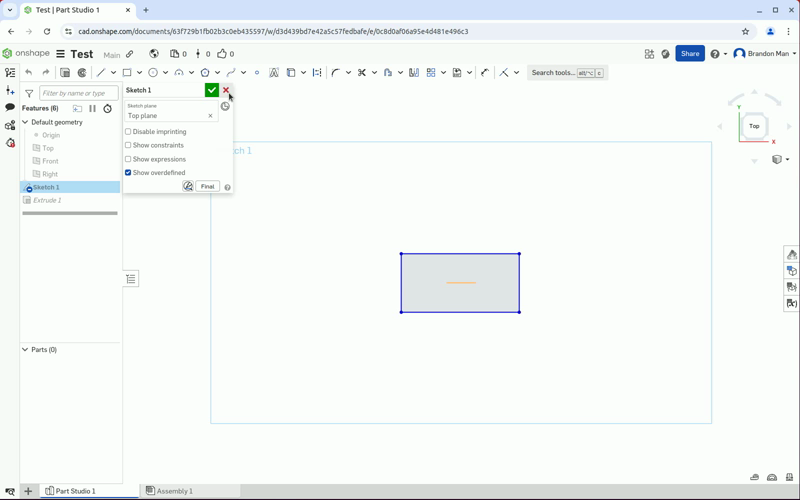
key(shift+s)
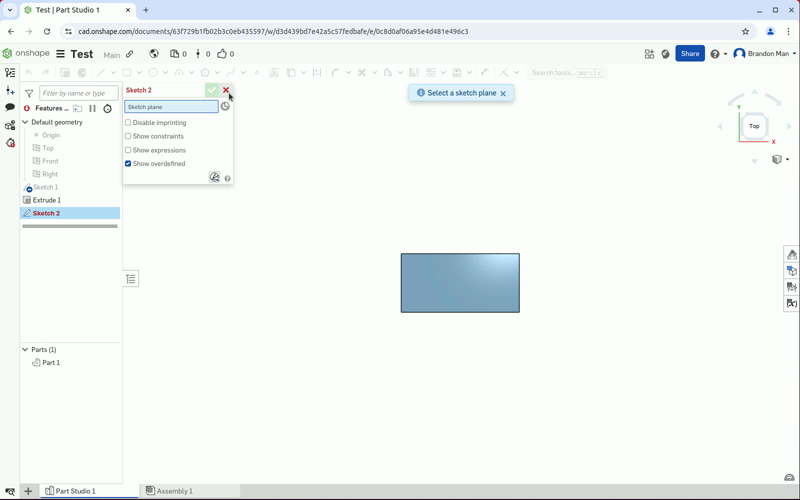
mouse_move(73, 150)
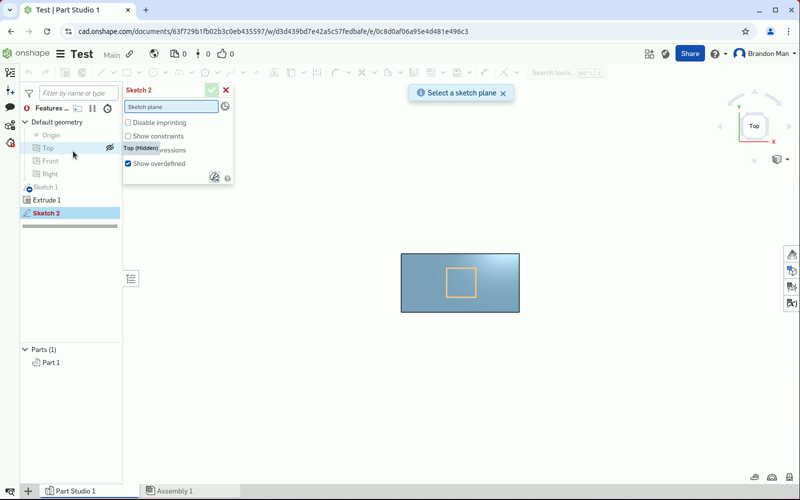
click(73, 150)
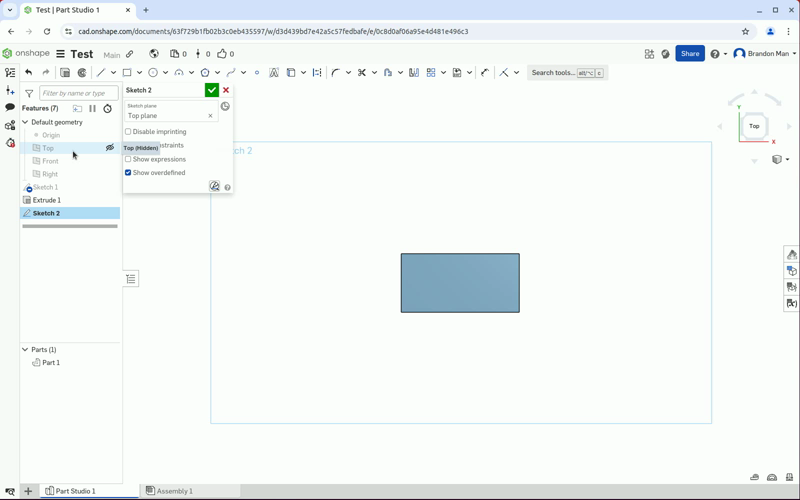
mouse_move(73, 352)
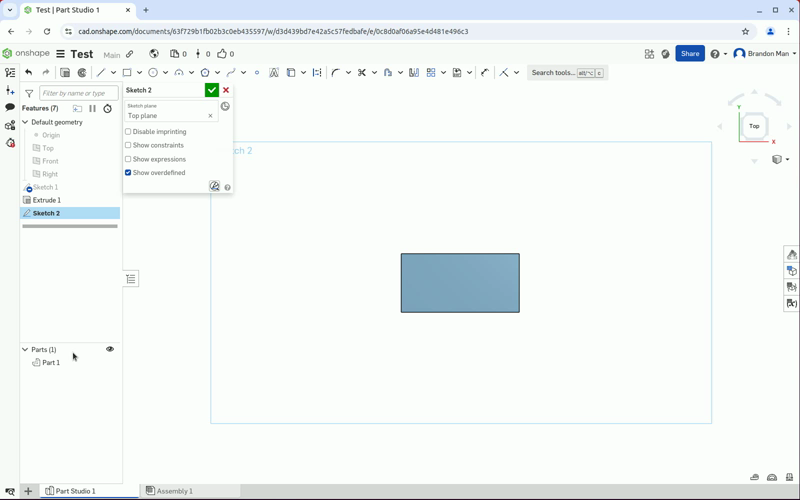
key(y)
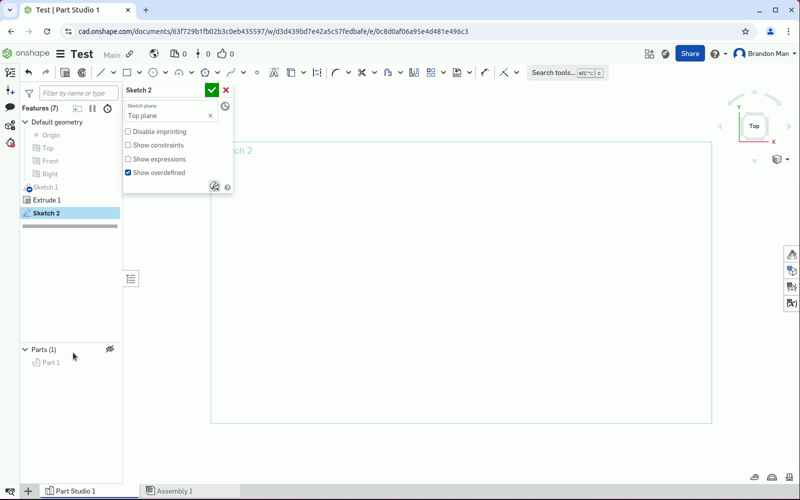
key(l)
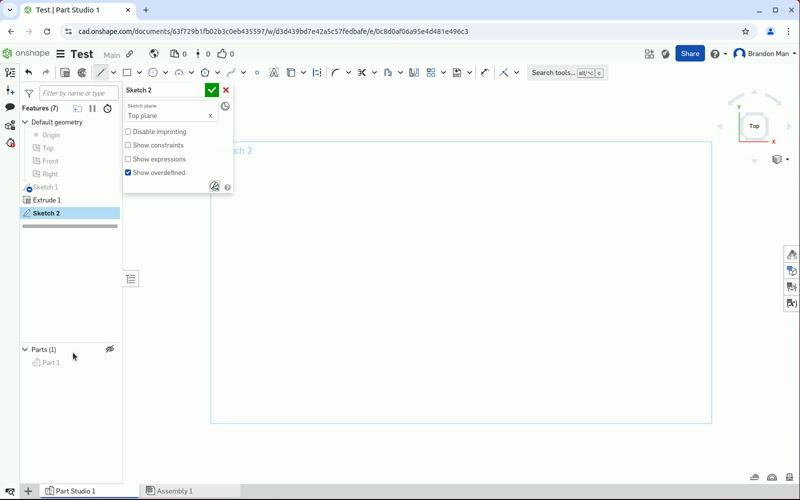
key_down(shift)
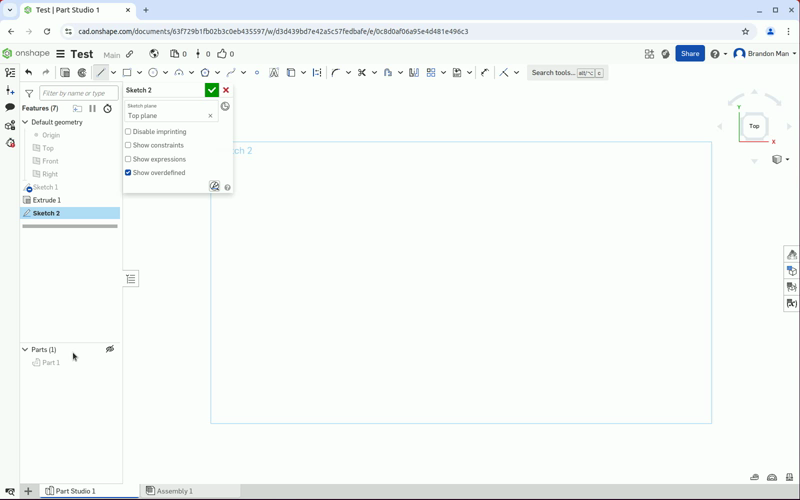
mouse_move(429, 230)
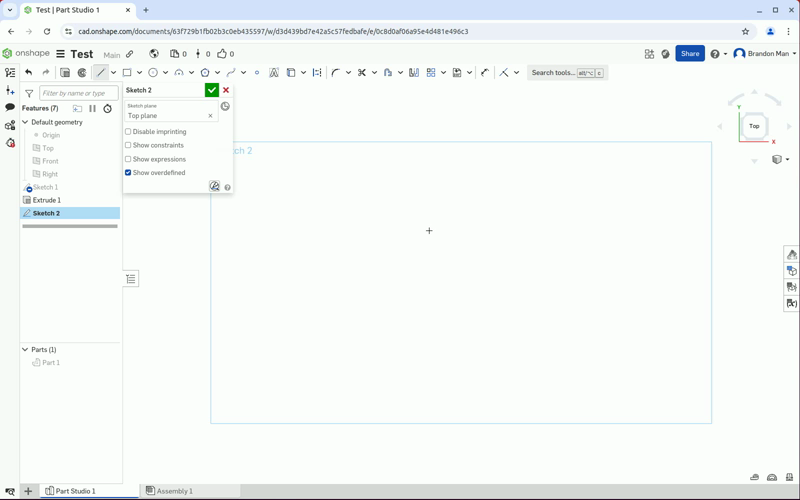
click(429, 230)
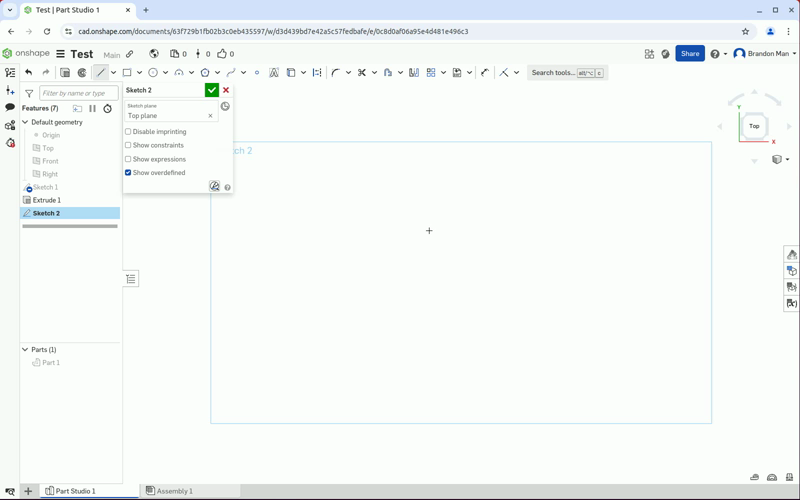
key_up(shift)
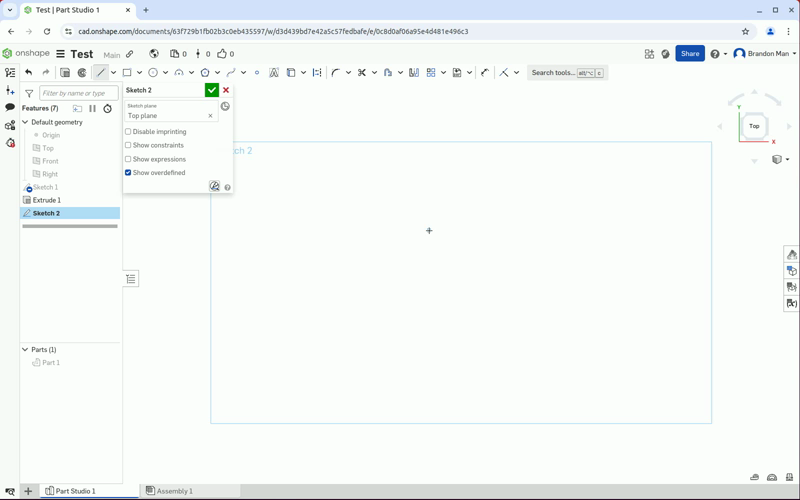
key_down(shift)
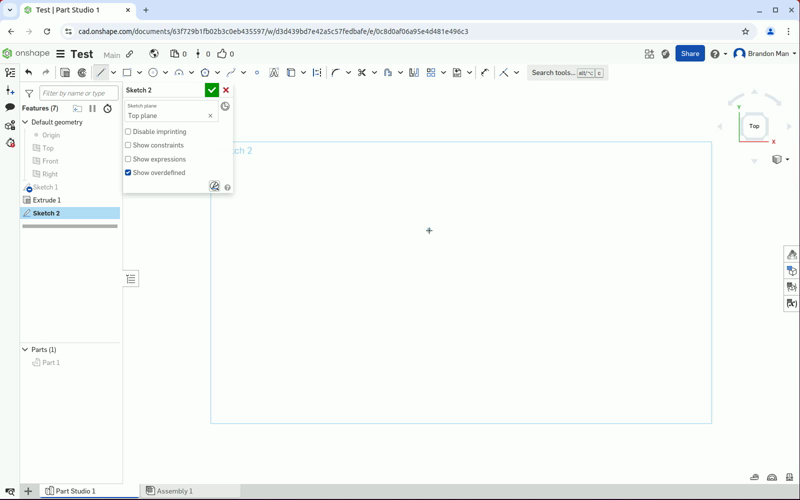
mouse_move(489, 230)
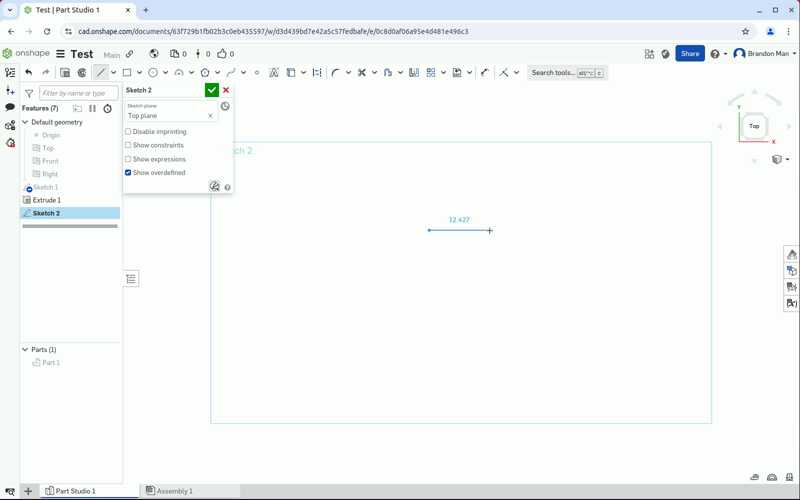
click(489, 230)
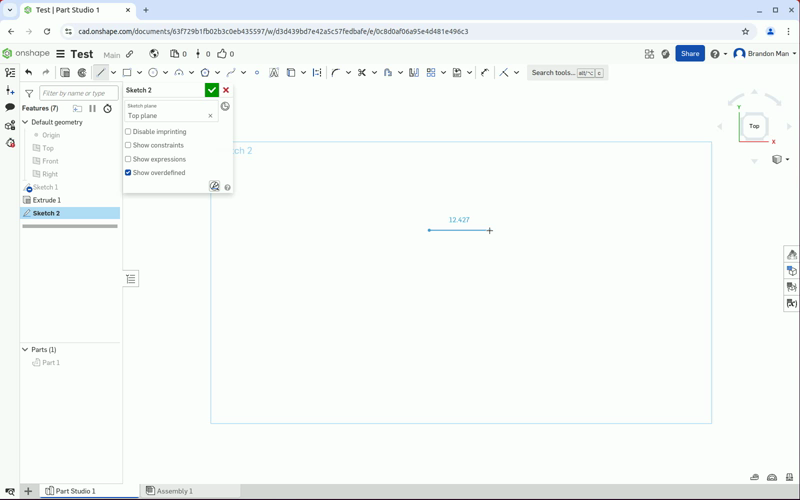
key_up(shift)
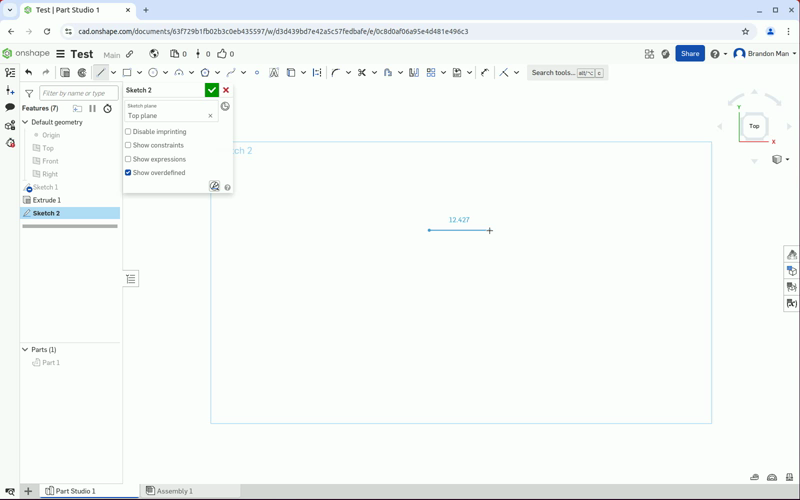
key_down(shift)
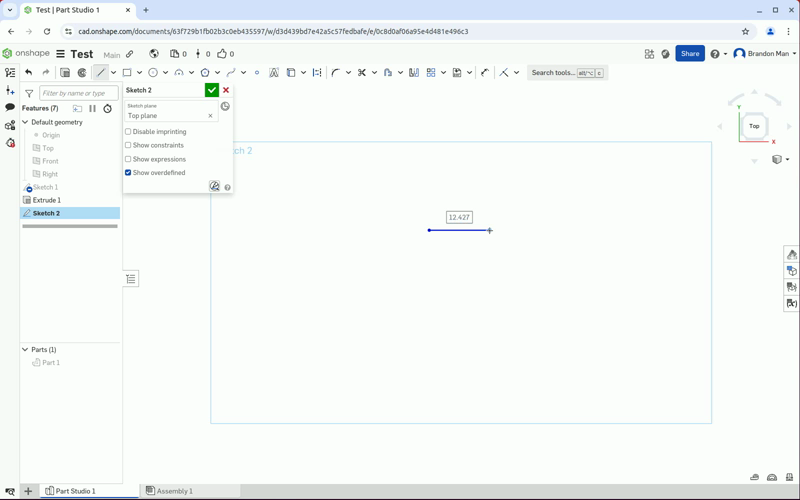
mouse_move(489, 169)
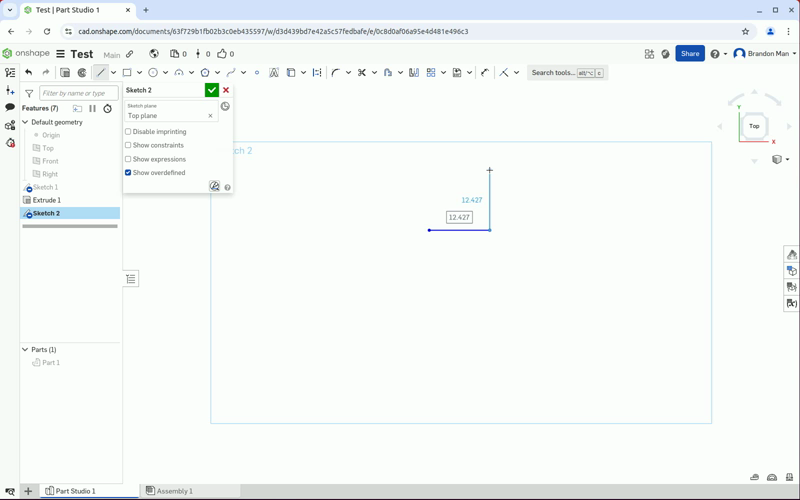
click(489, 169)
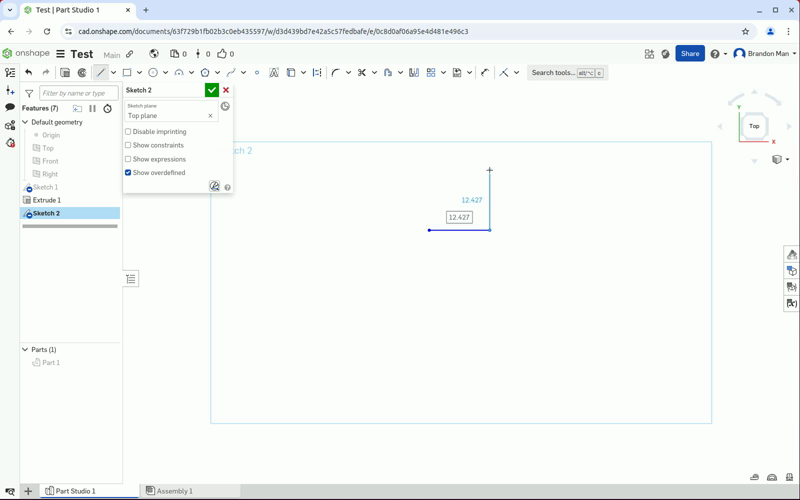
key_up(shift)
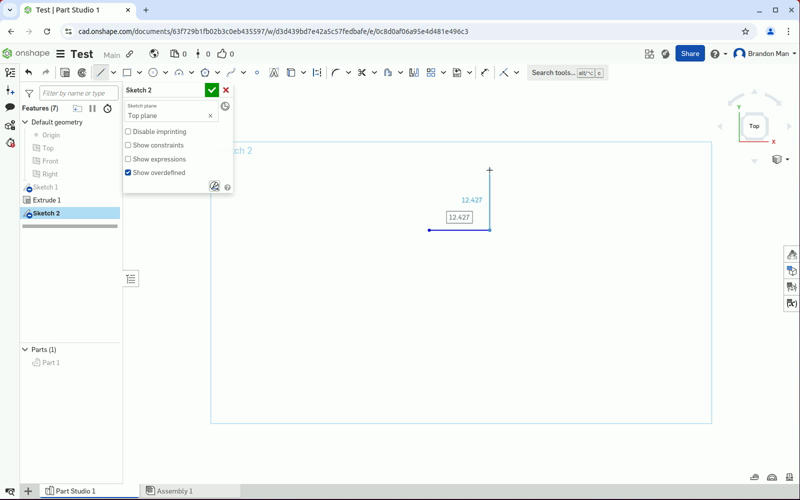
key_down(shift)
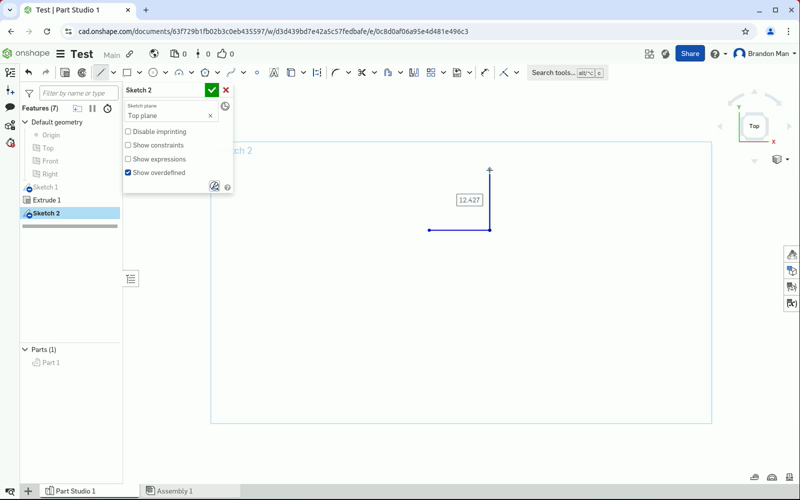
mouse_move(429, 169)
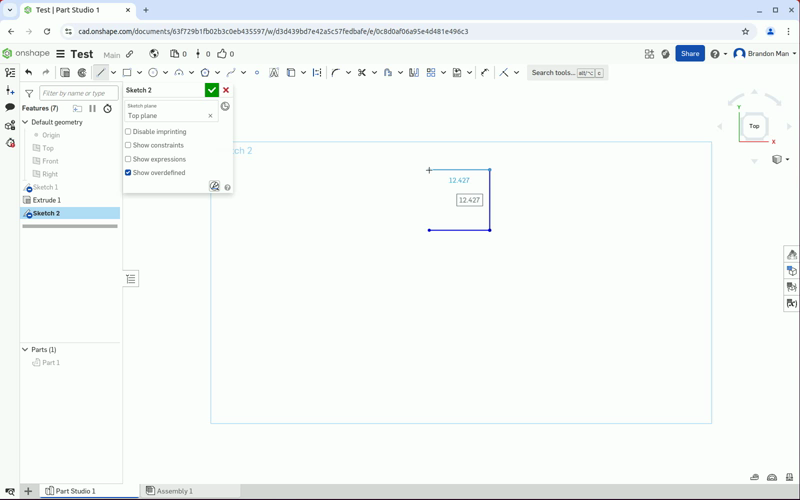
click(429, 169)
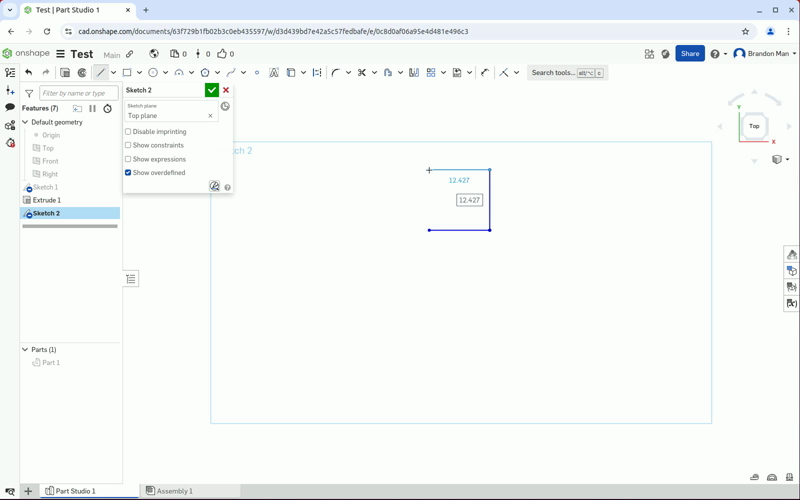
key_up(shift)
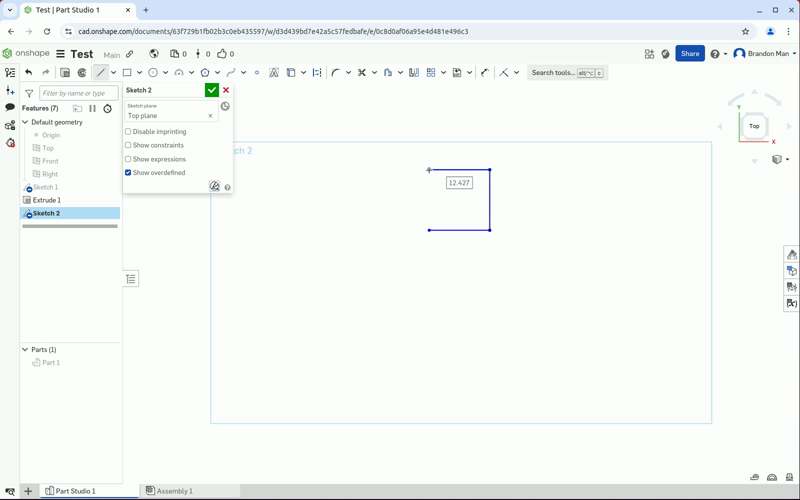
key_down(shift)
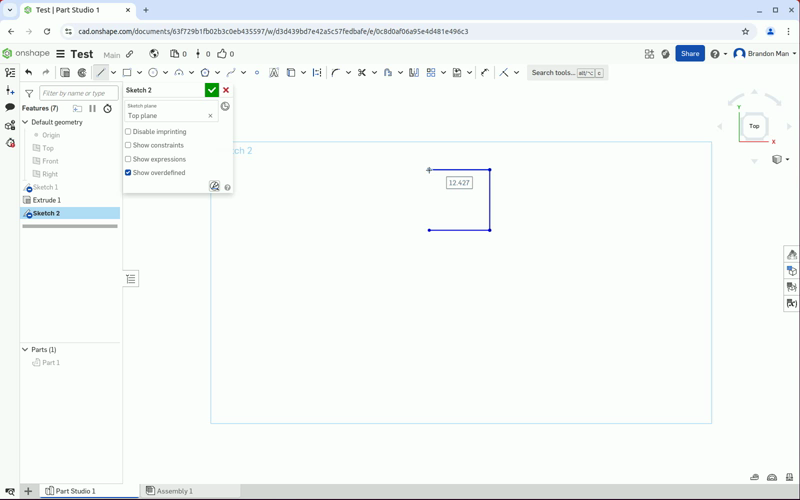
mouse_move(429, 230)
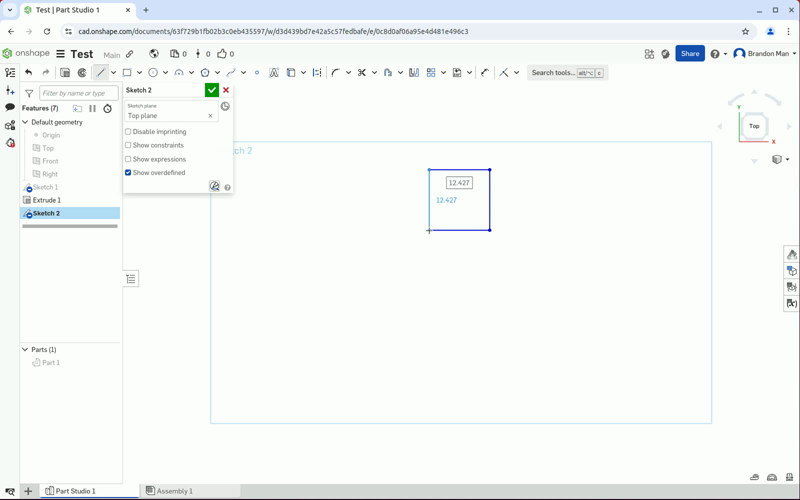
key_up(shift)
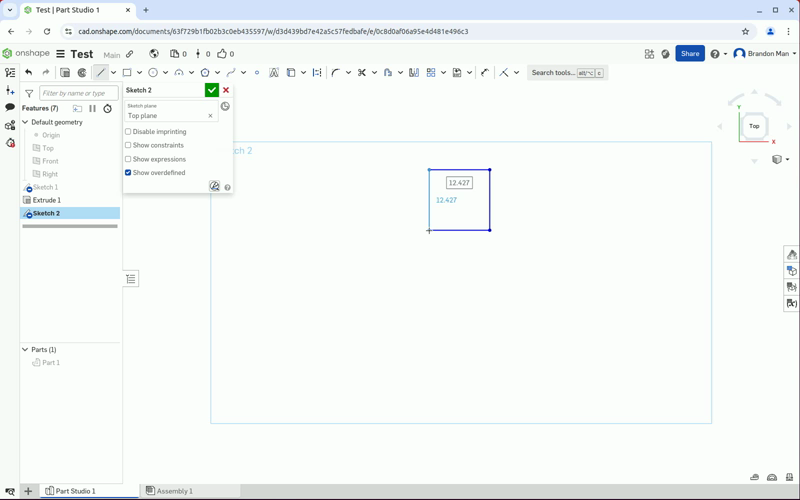
click(429, 230)
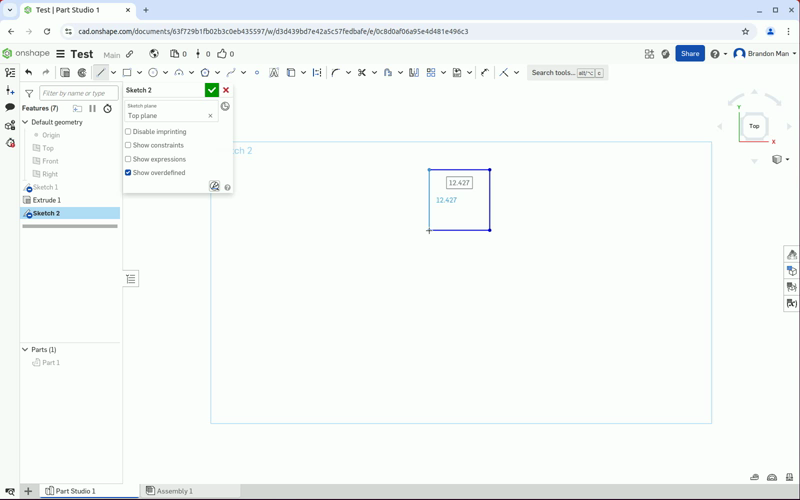
key(esc)
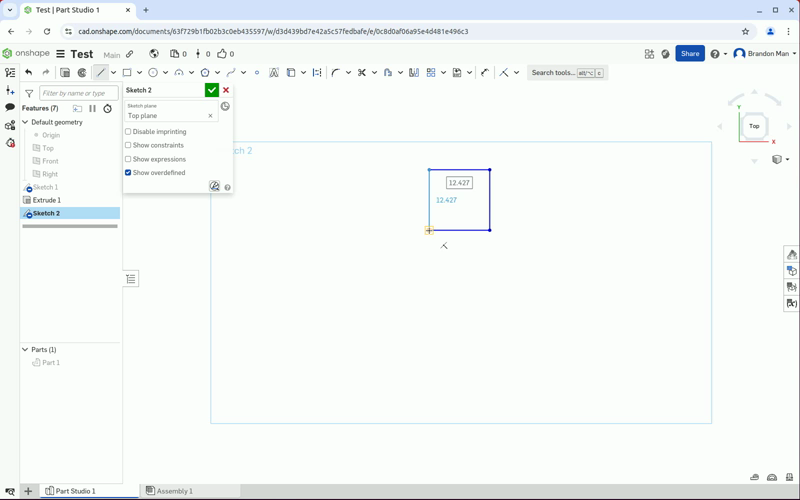
mouse_move(450, 175)
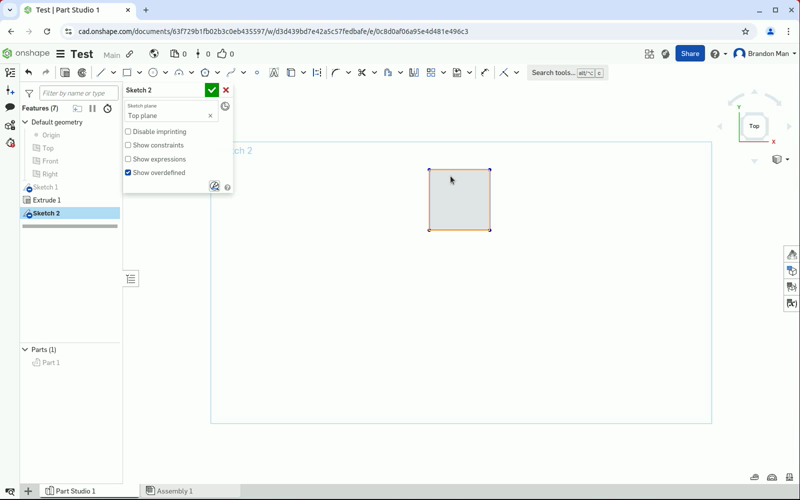
click(450, 175)
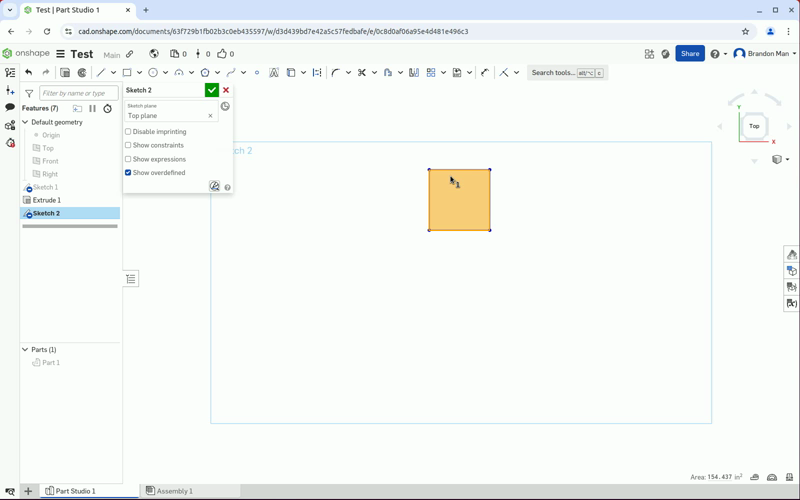
mouse_move(73, 352)
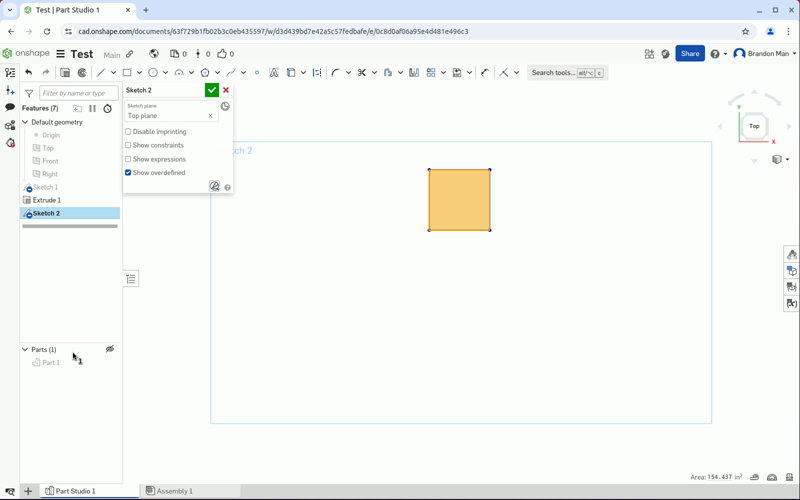
key(shift+y)
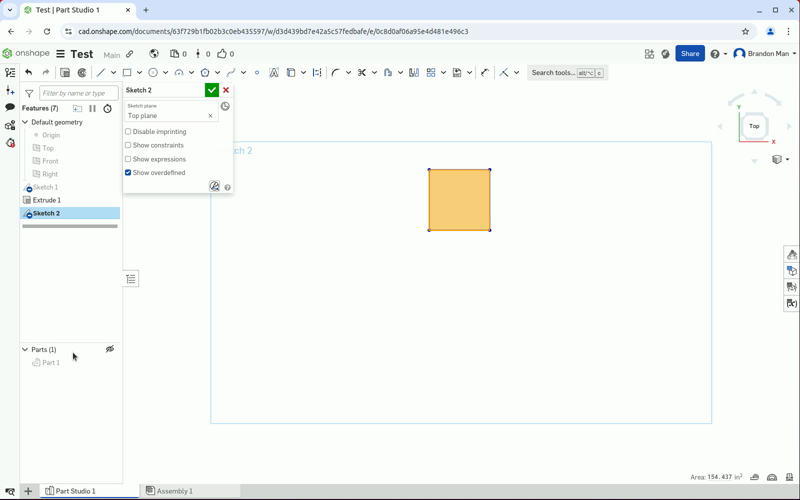
key(shift+e)
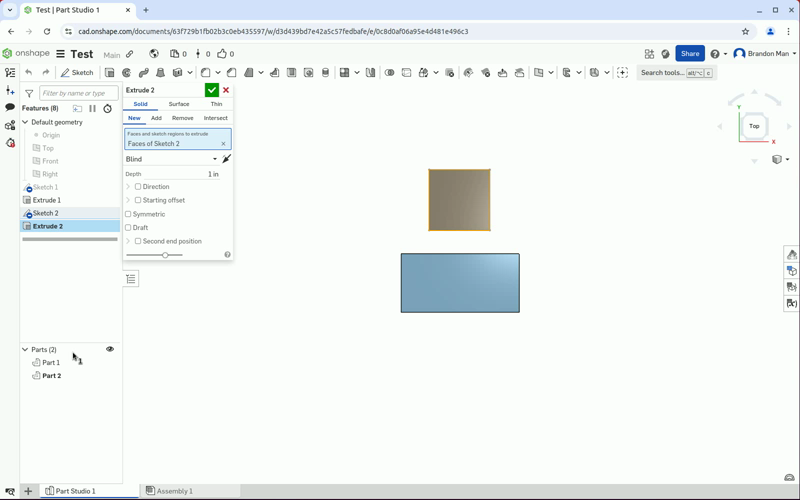
mouse_move(143, 106)
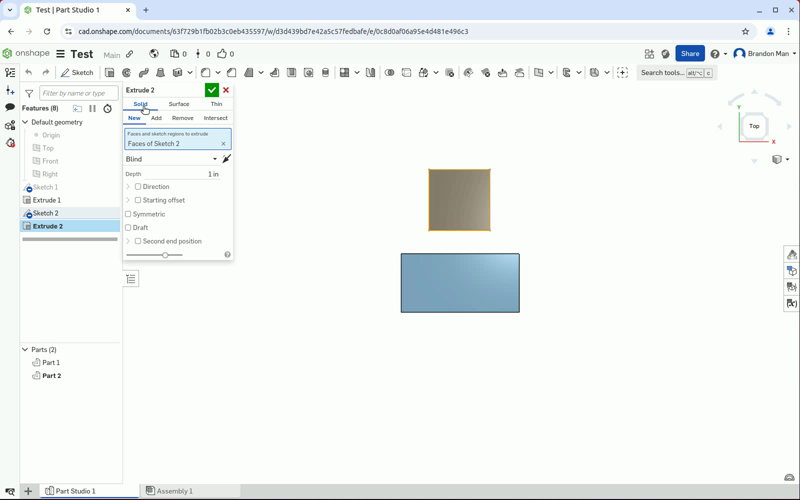
click(143, 106)
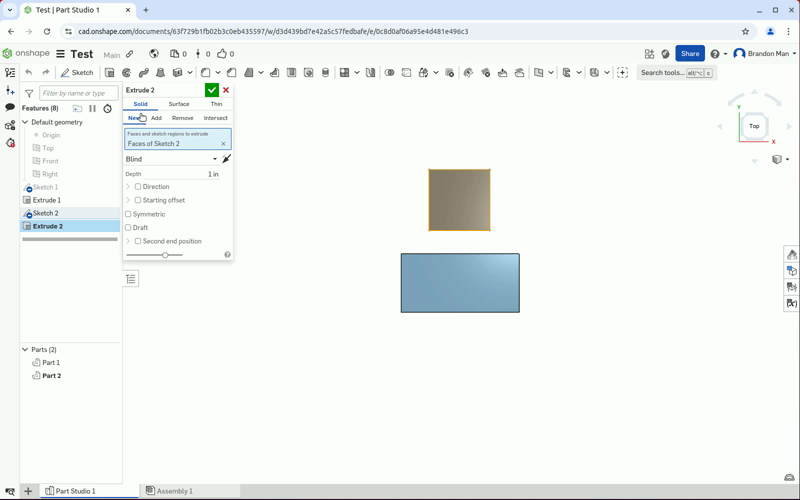
mouse_move(137, 120)
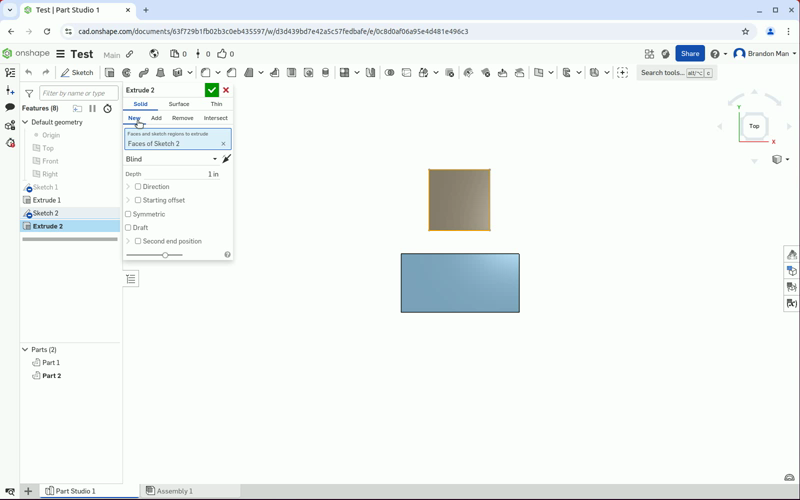
click(137, 120)
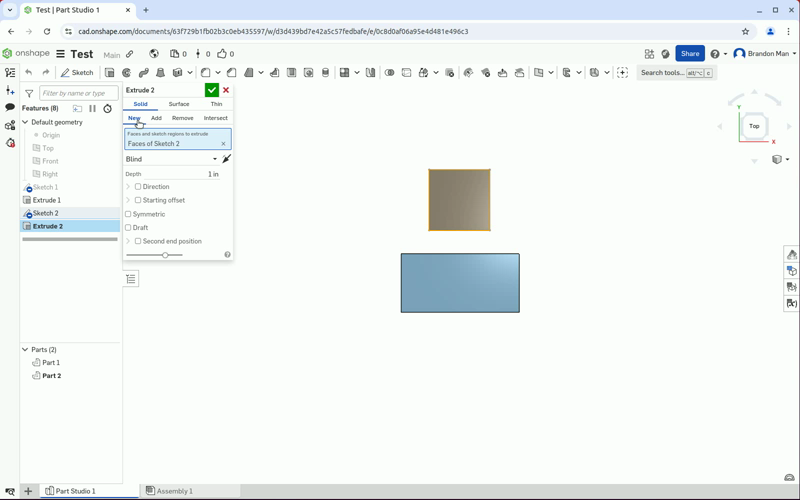
key(tab, 4)
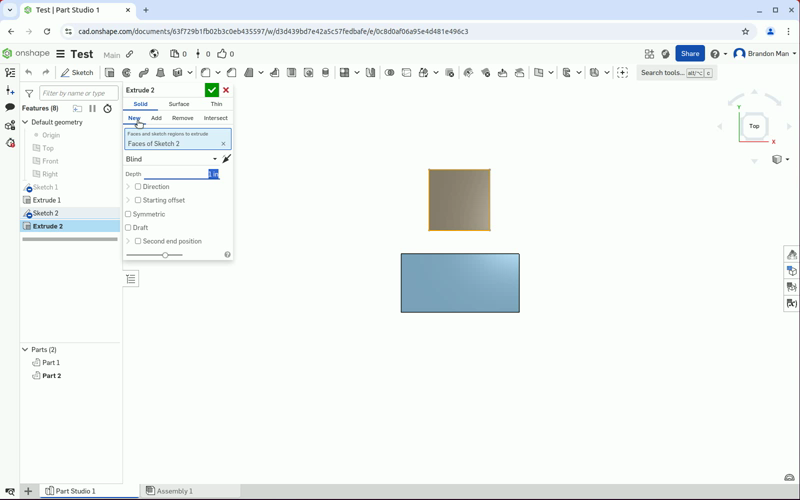
text(0.241)
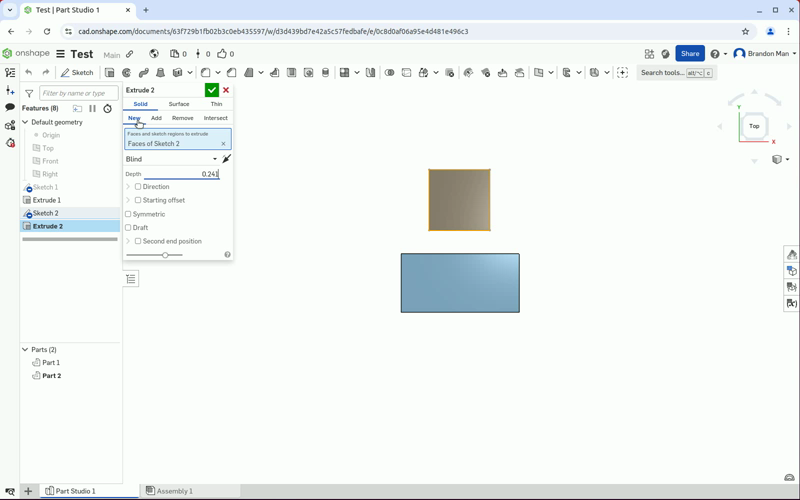
key(enter)
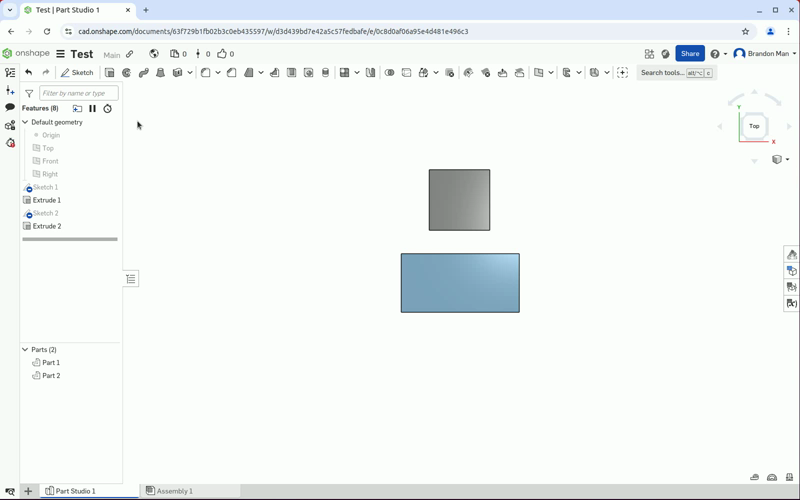
key(shift+h)
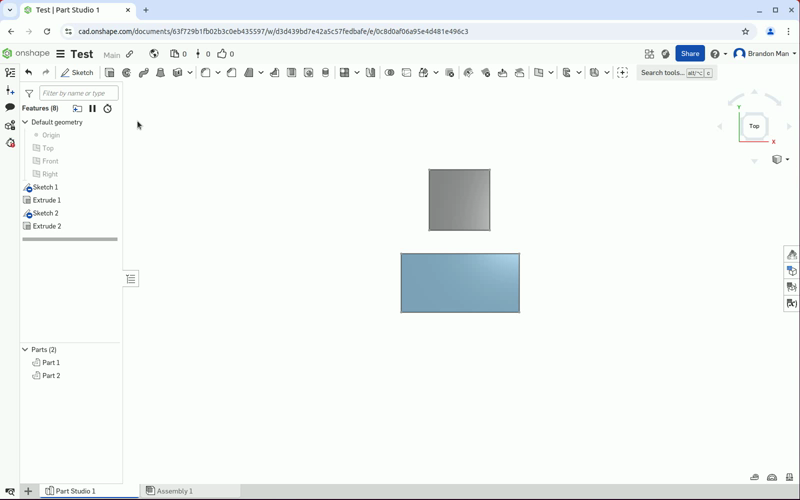
key(shift+h)
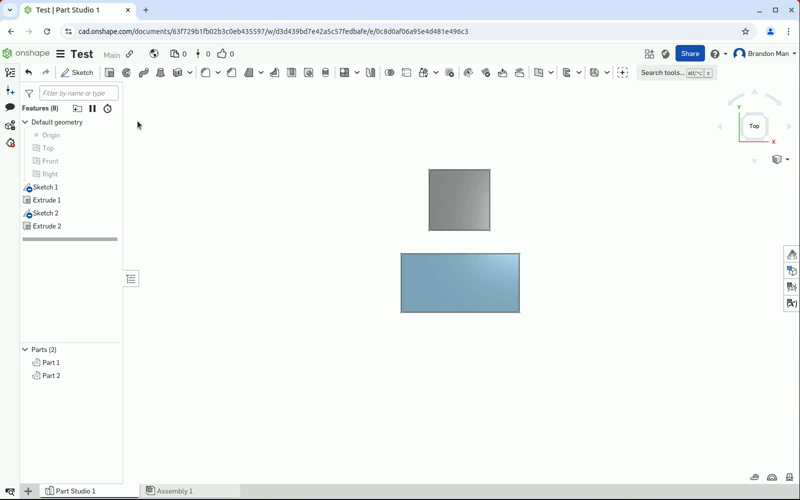
key(shift+7)
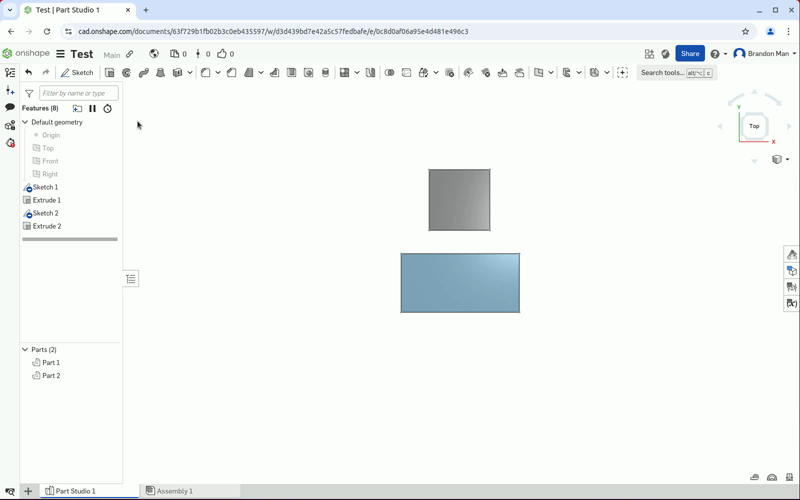
key(up, 3)
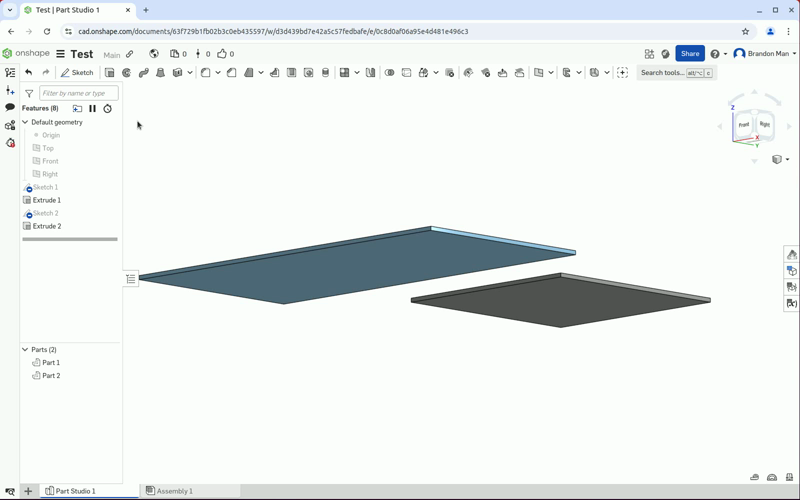
key(left, 3)
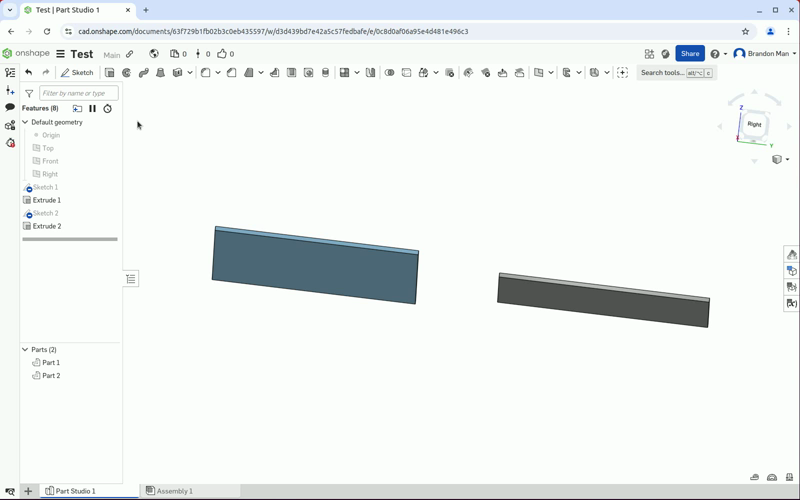
key(right, 3)
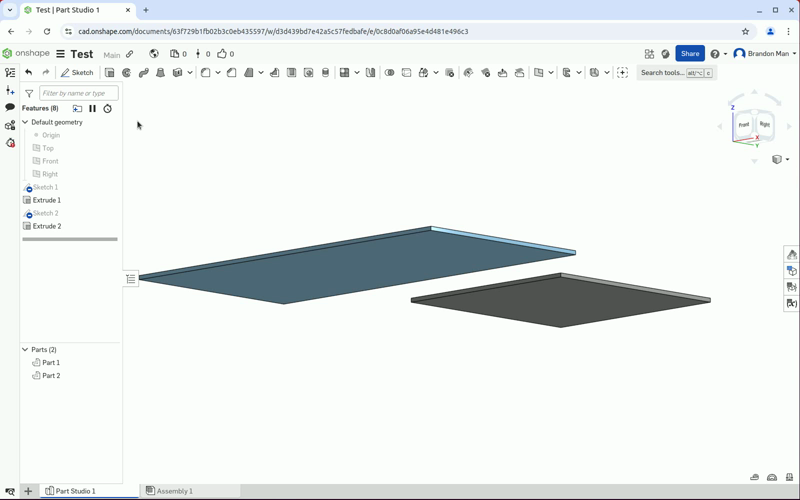
key(down, 3)
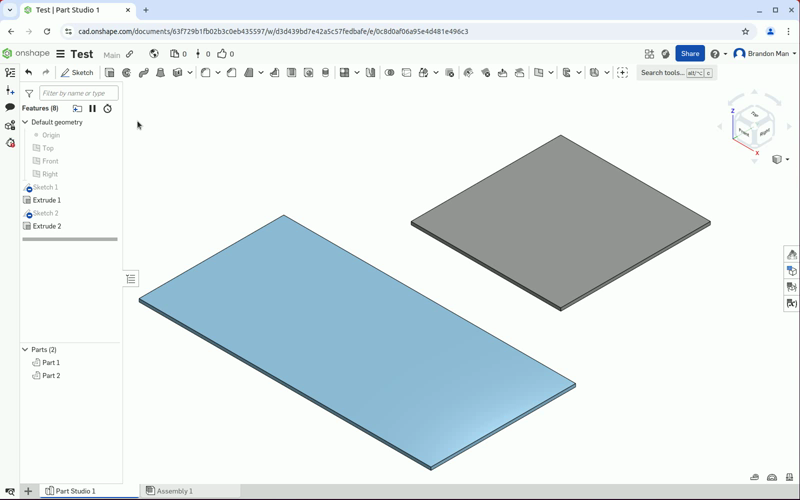
mouse_move(73, 189)
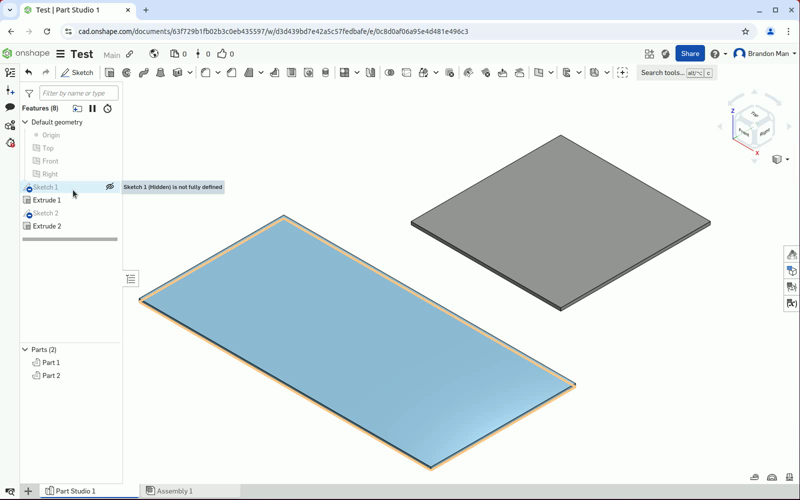
click(73, 189)